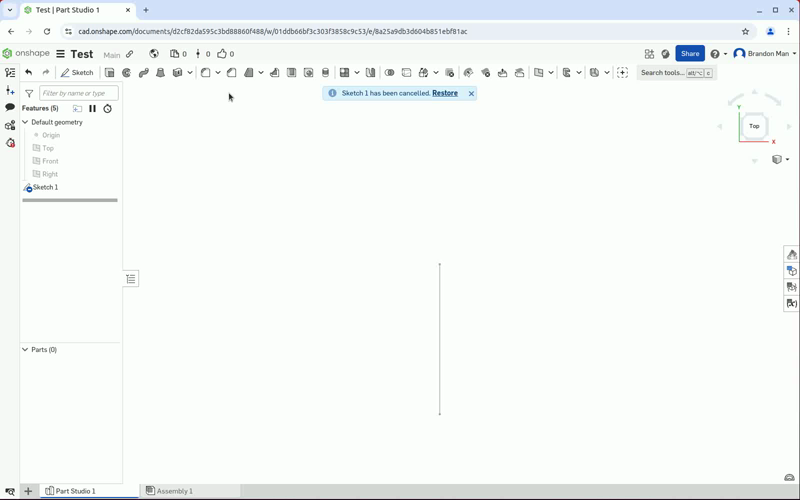
key(shift+h)
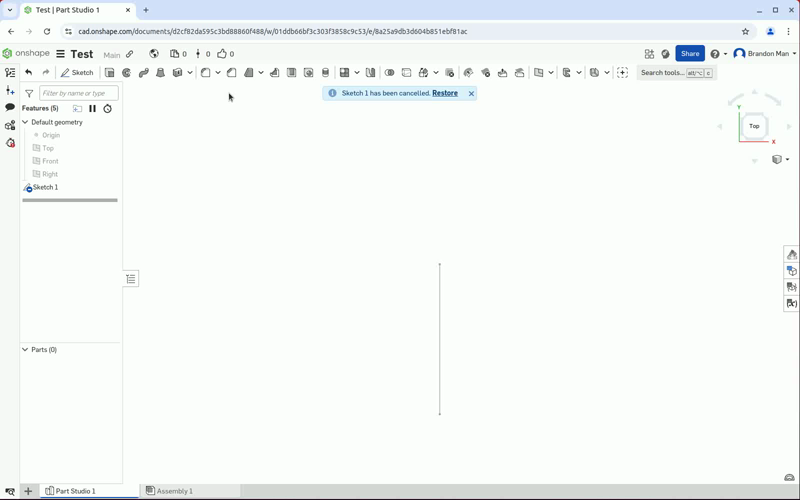
key(shift+s)
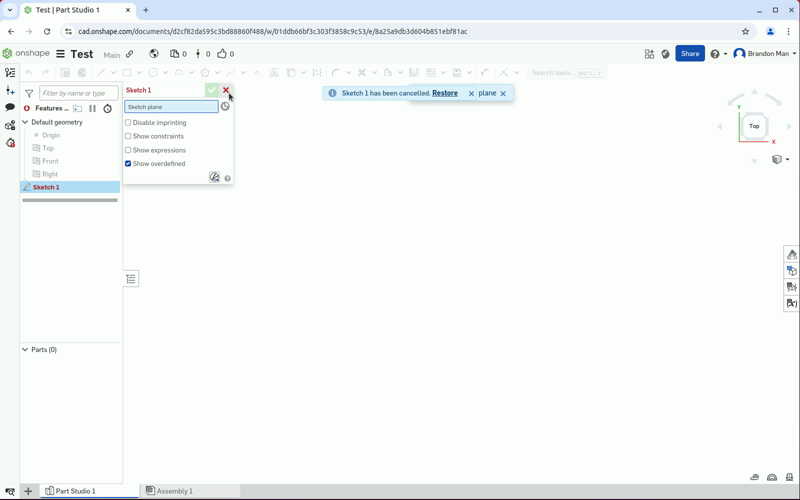
mouse_move(73, 150)
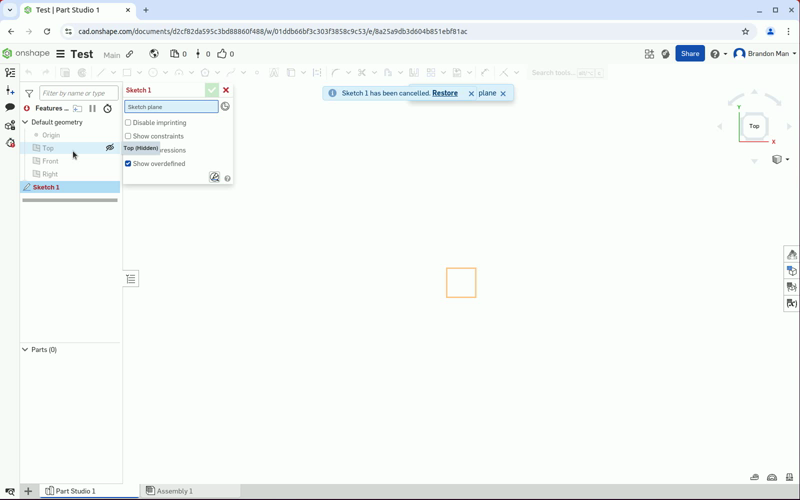
click(73, 150)
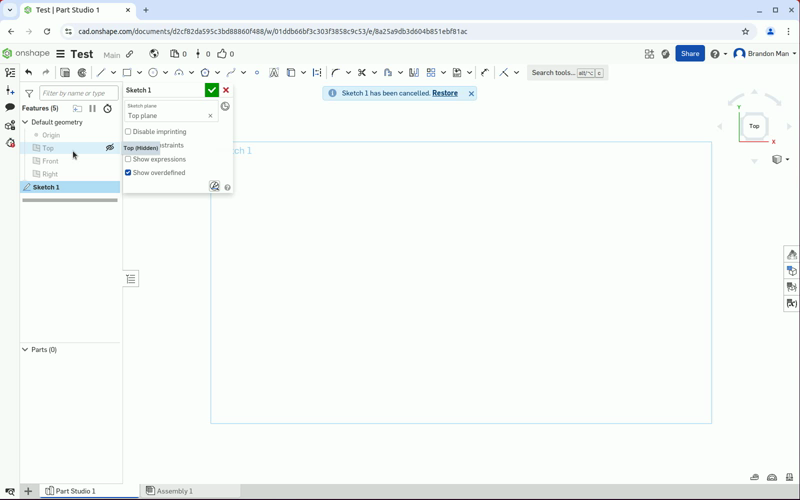
mouse_move(73, 352)
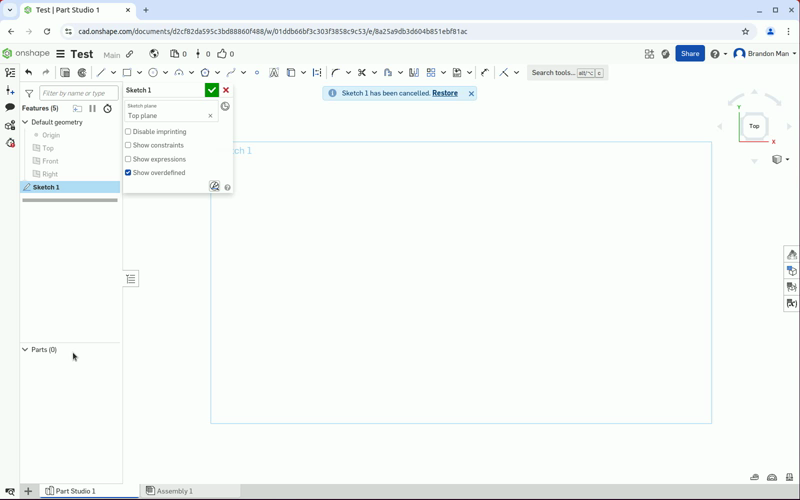
key(y)
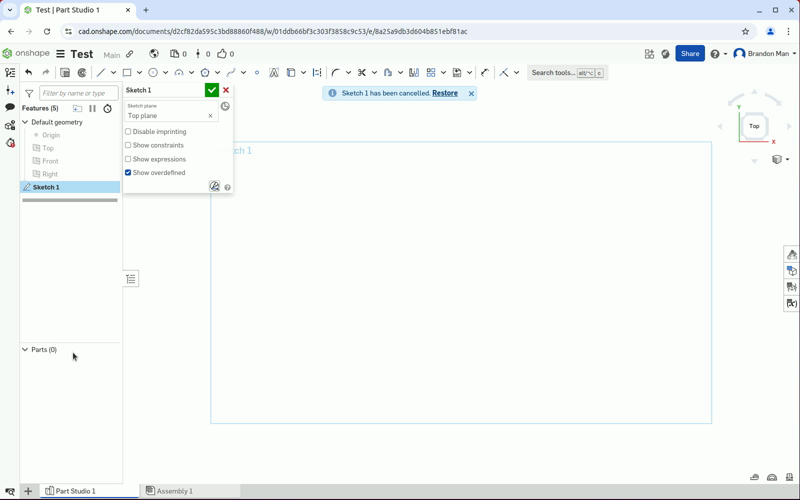
key(l)
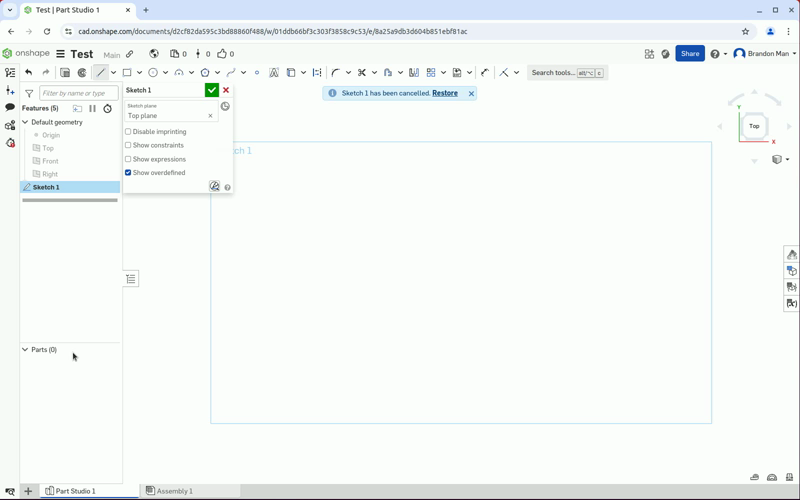
key_down(shift)
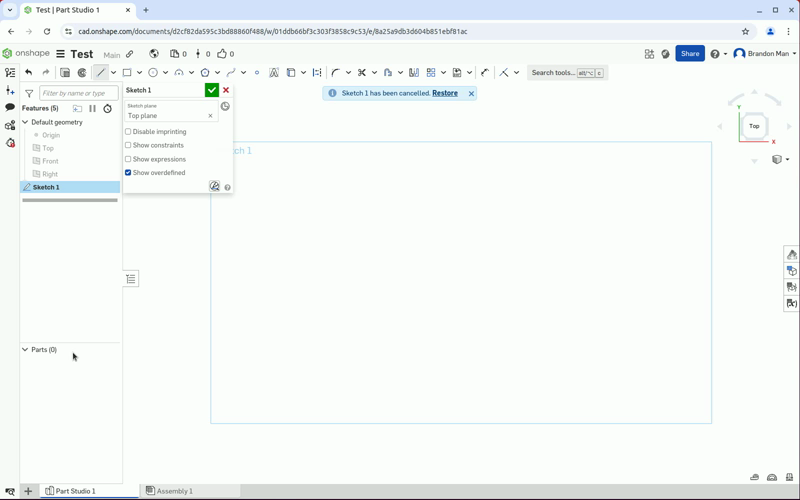
mouse_move(349, 282)
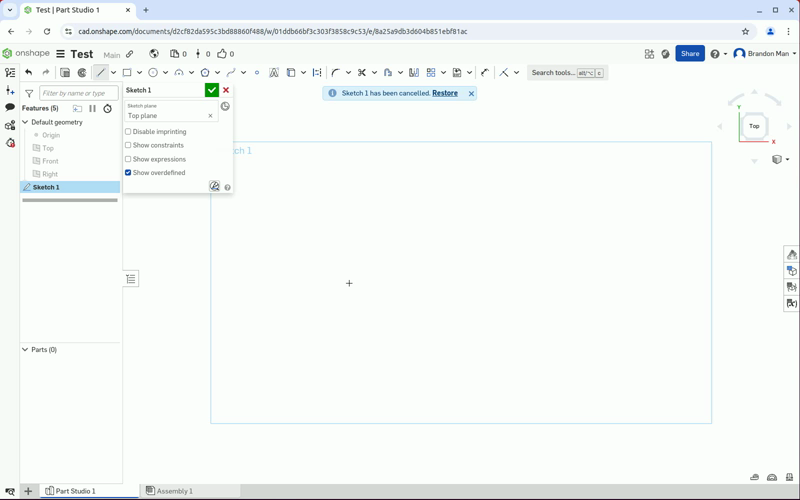
click(349, 282)
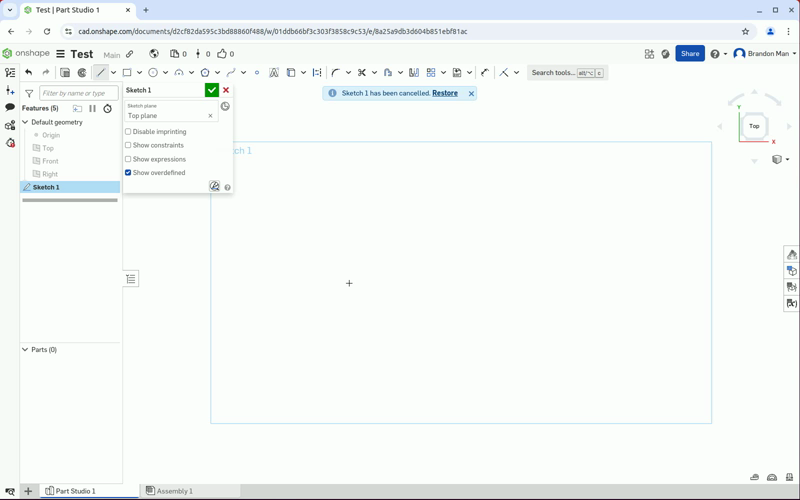
key_up(shift)
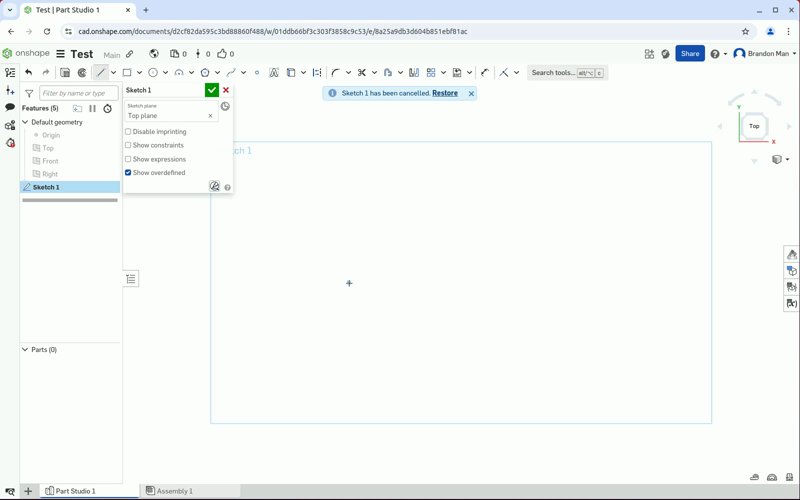
key_down(shift)
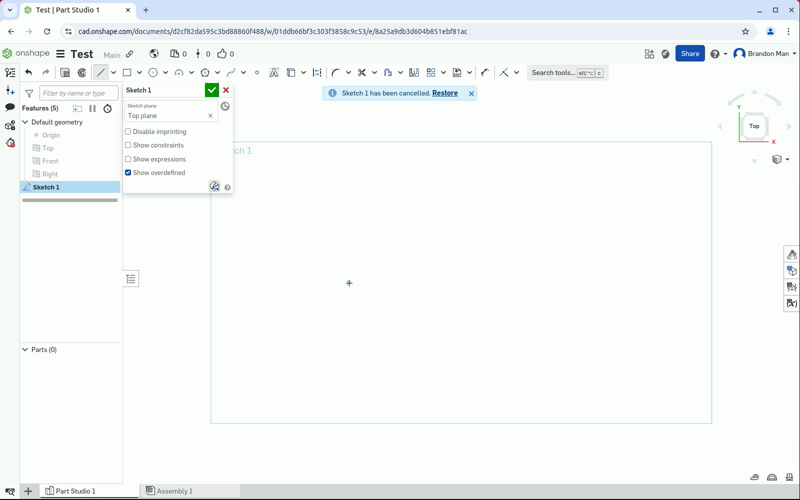
mouse_move(405, 378)
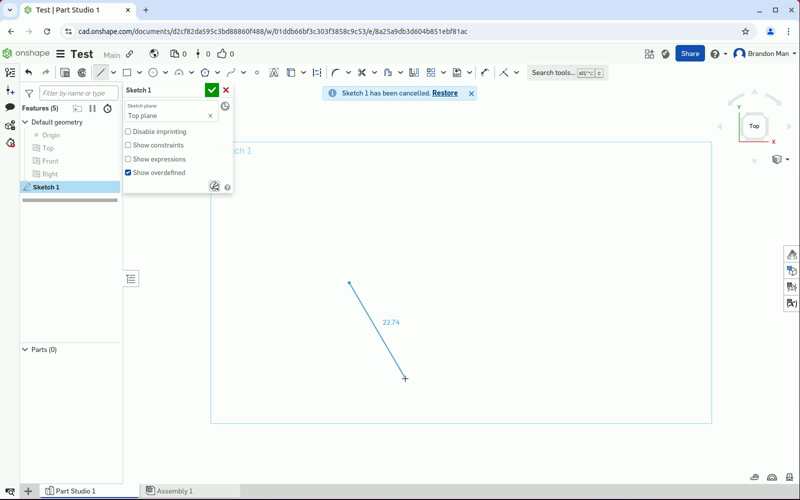
click(405, 378)
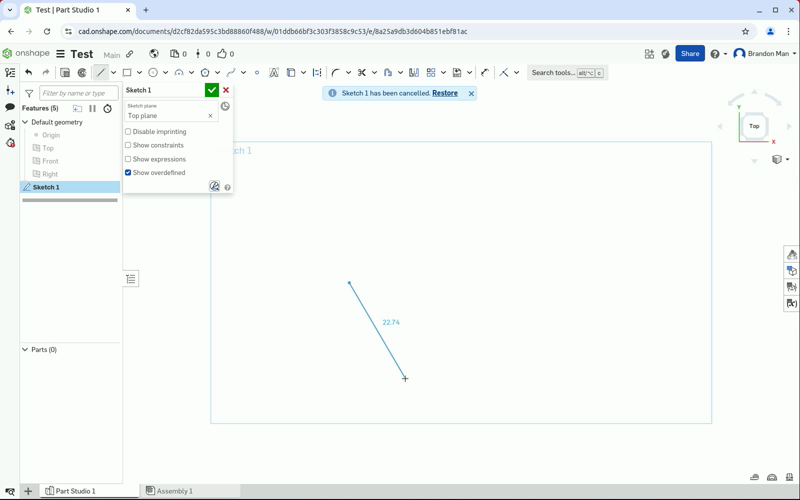
key_up(shift)
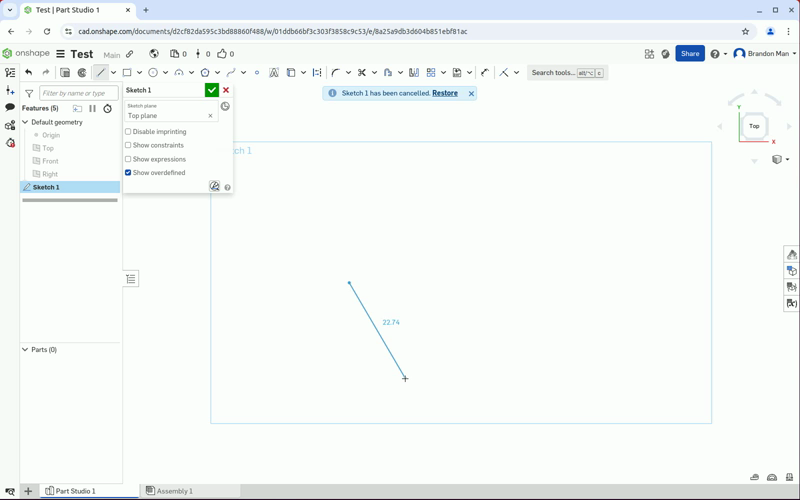
key_down(shift)
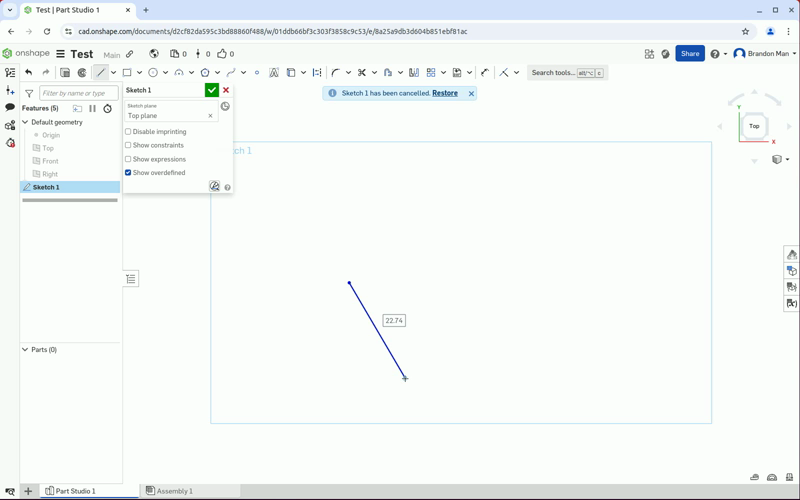
mouse_move(514, 378)
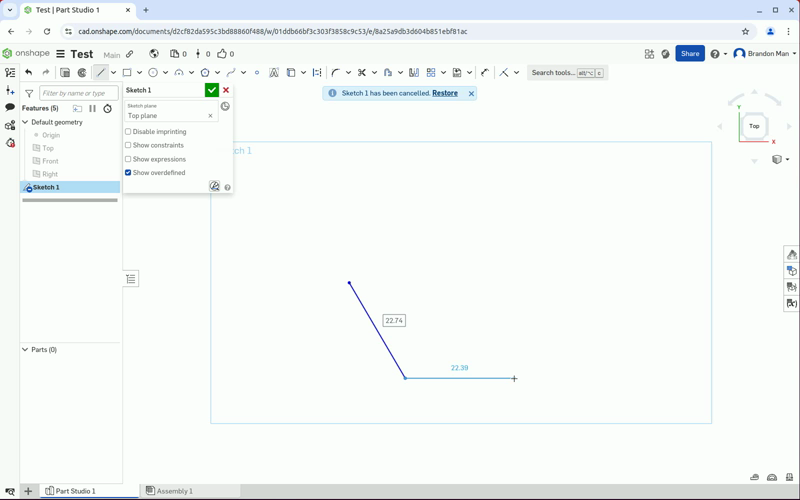
click(514, 378)
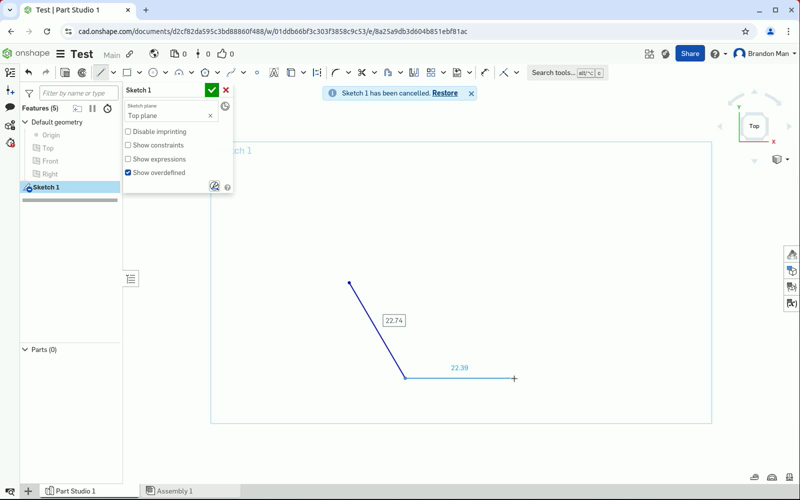
key_up(shift)
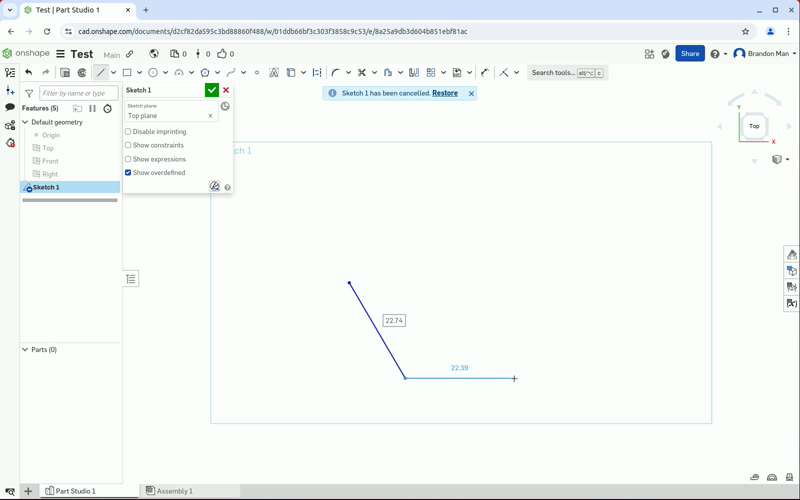
key_down(shift)
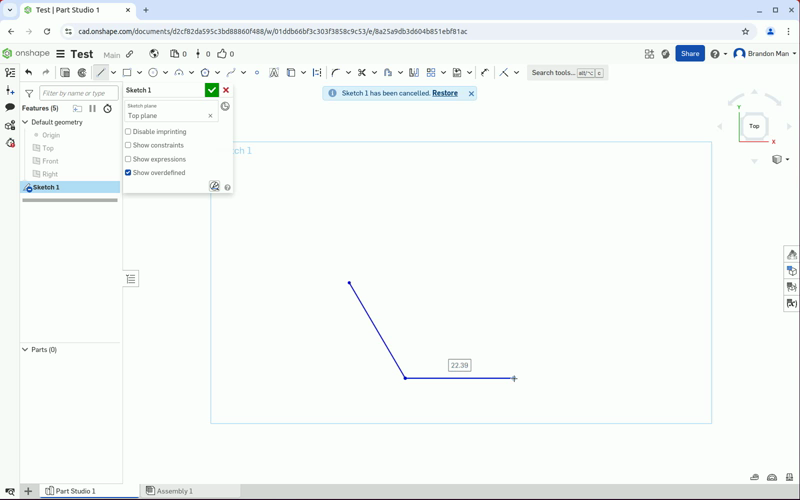
mouse_move(569, 282)
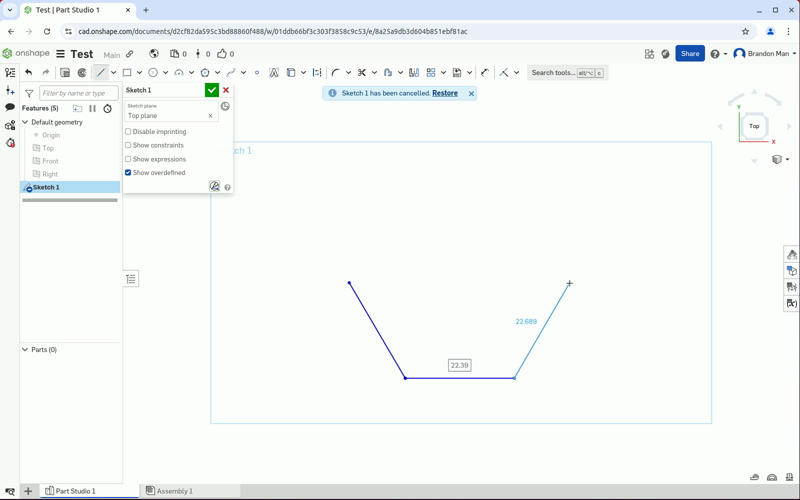
click(569, 282)
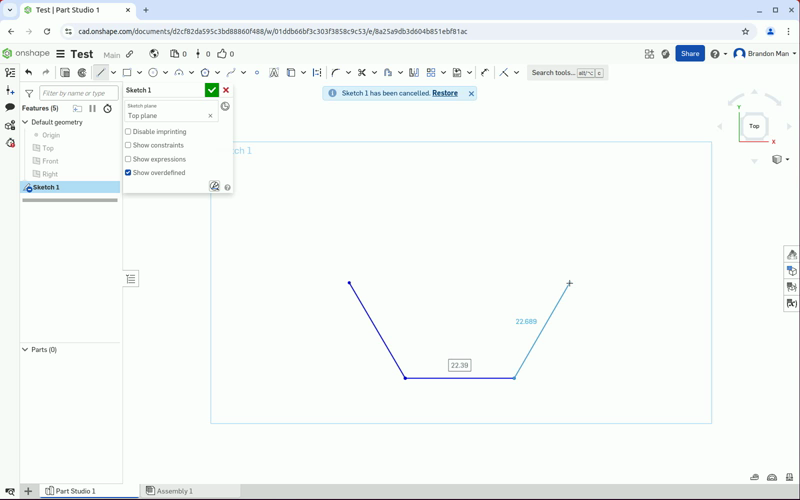
key_up(shift)
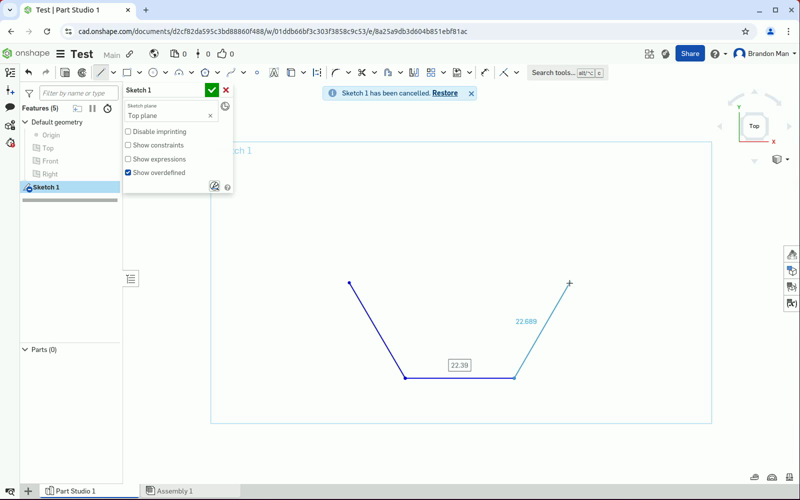
key_down(shift)
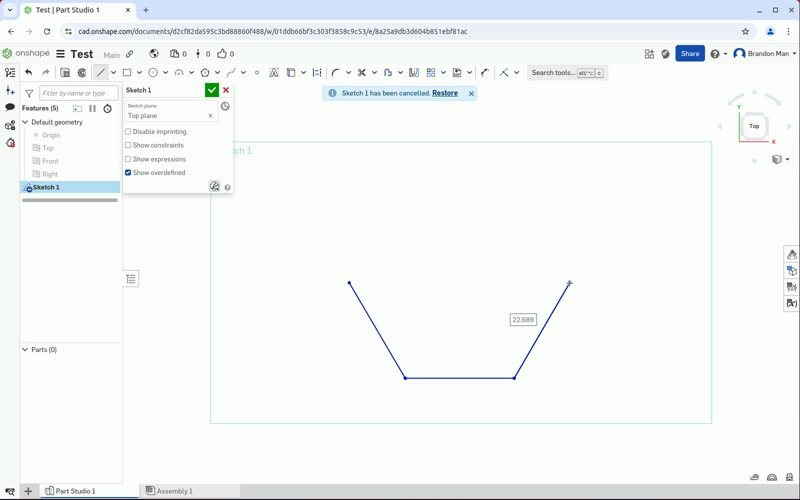
mouse_move(514, 187)
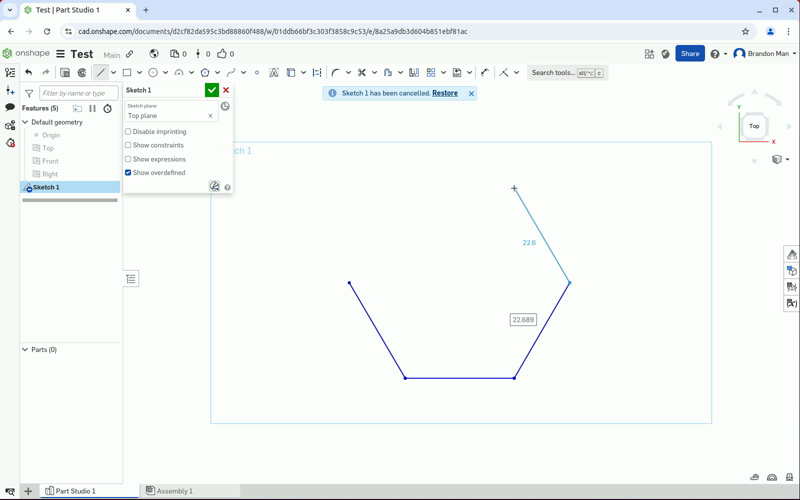
click(514, 187)
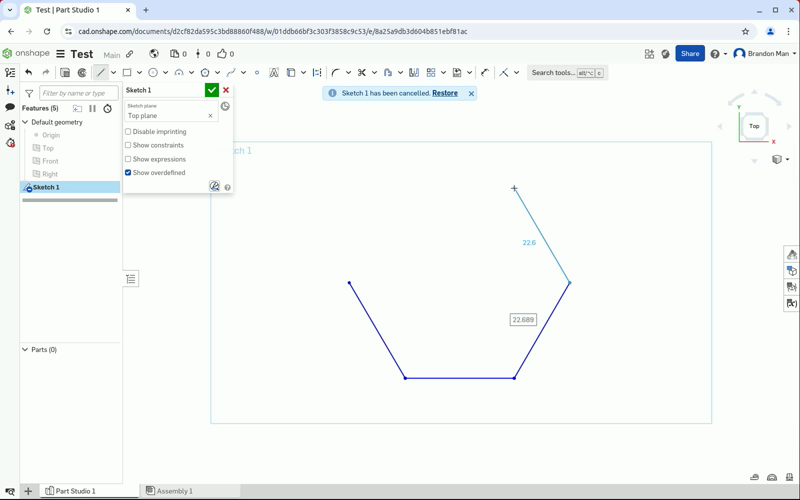
key_up(shift)
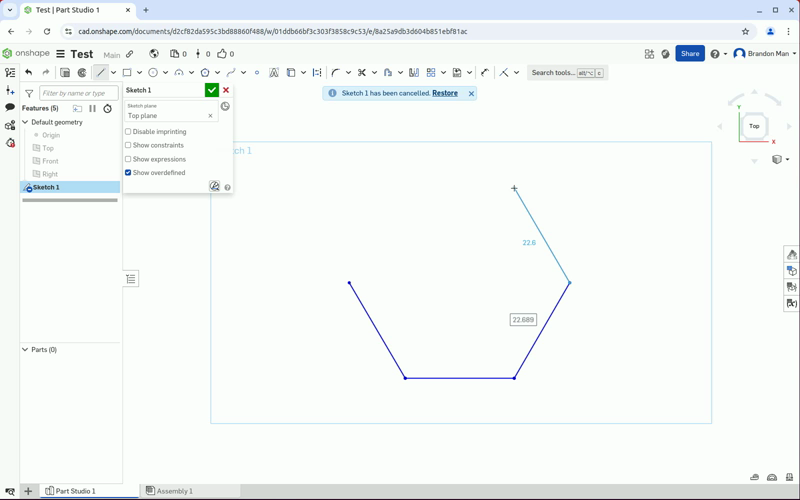
key_down(shift)
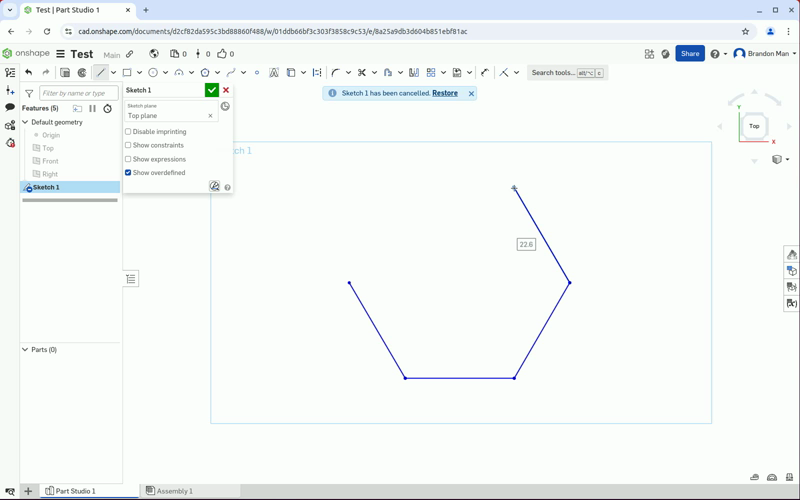
mouse_move(405, 187)
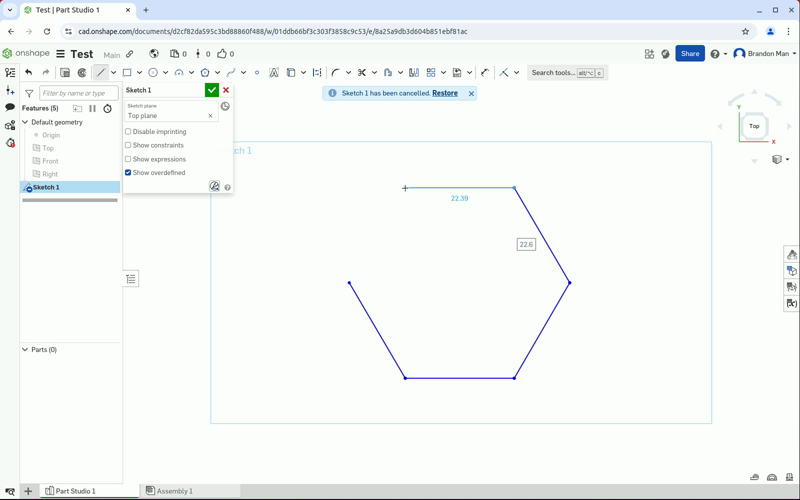
click(405, 187)
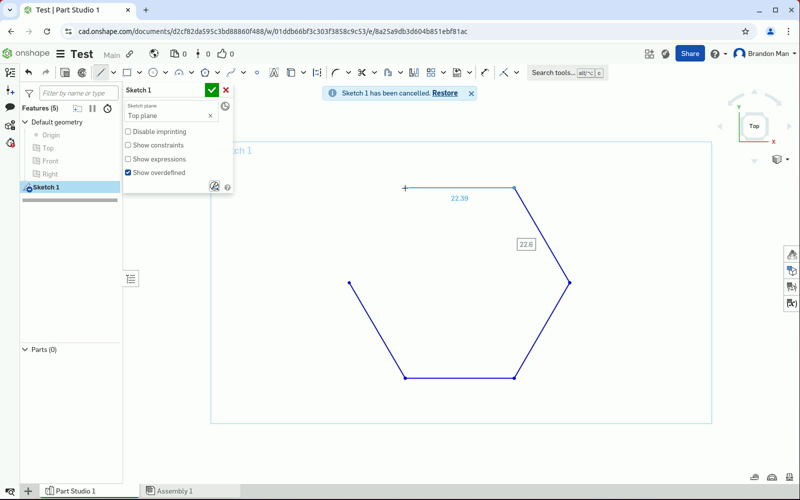
key_up(shift)
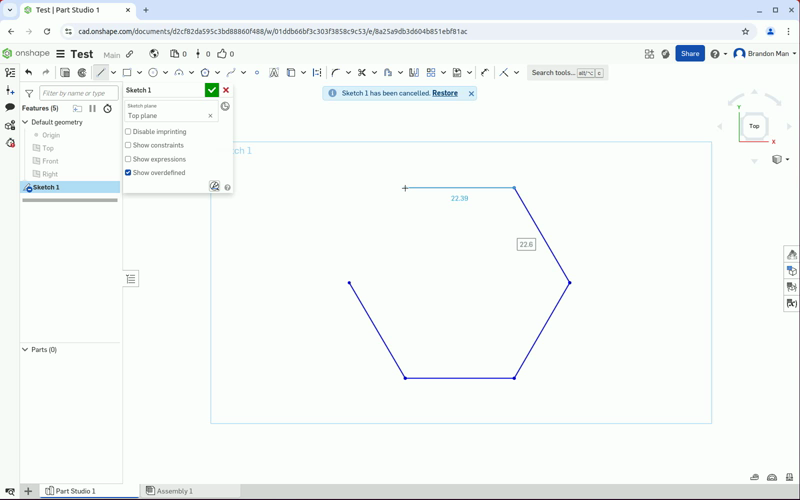
key_down(shift)
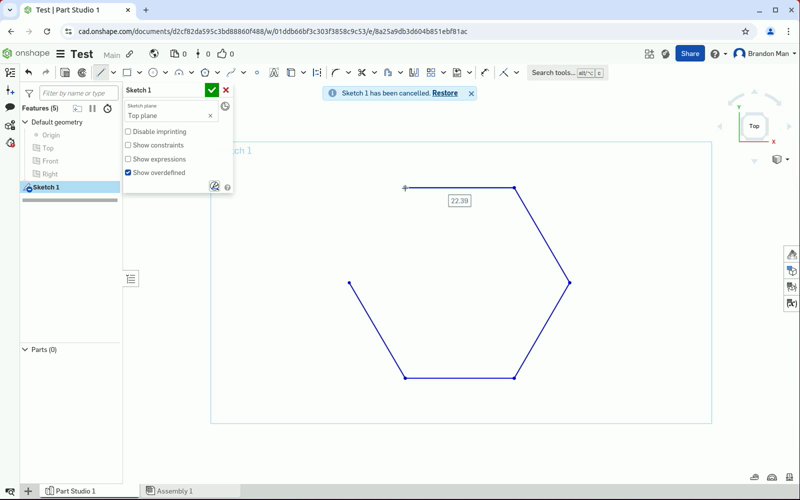
mouse_move(349, 282)
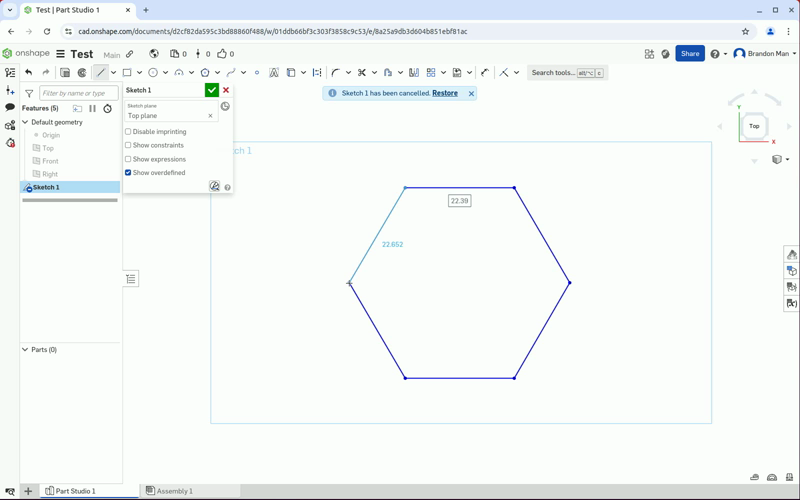
key_up(shift)
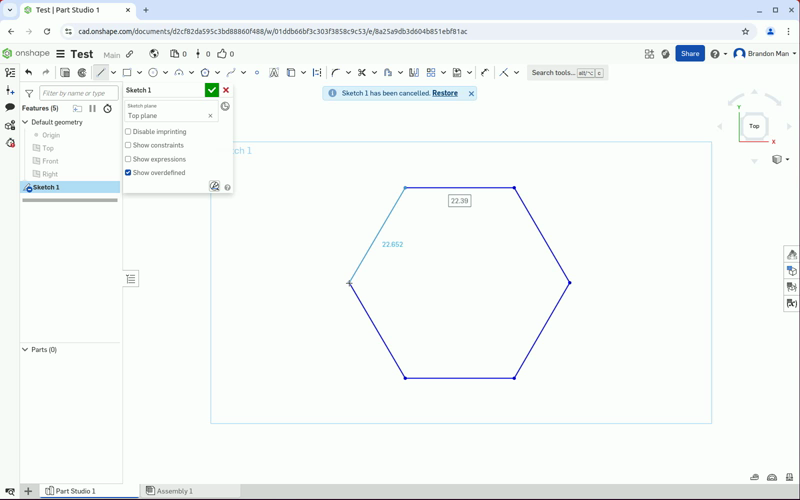
click(349, 282)
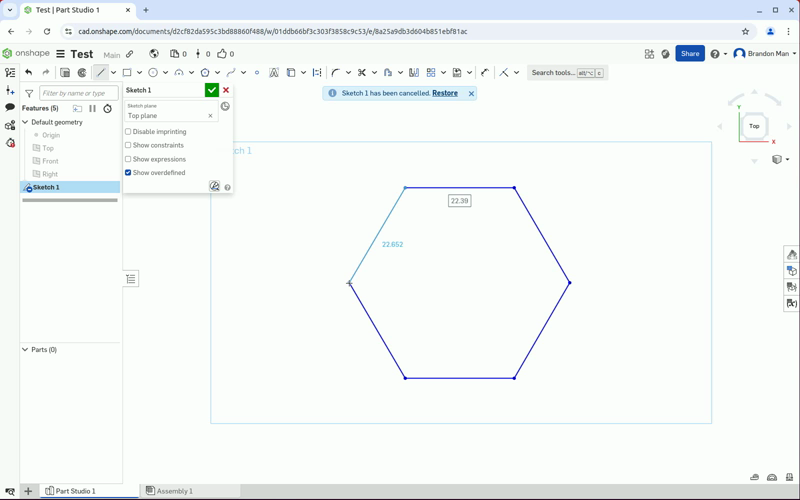
key(esc)
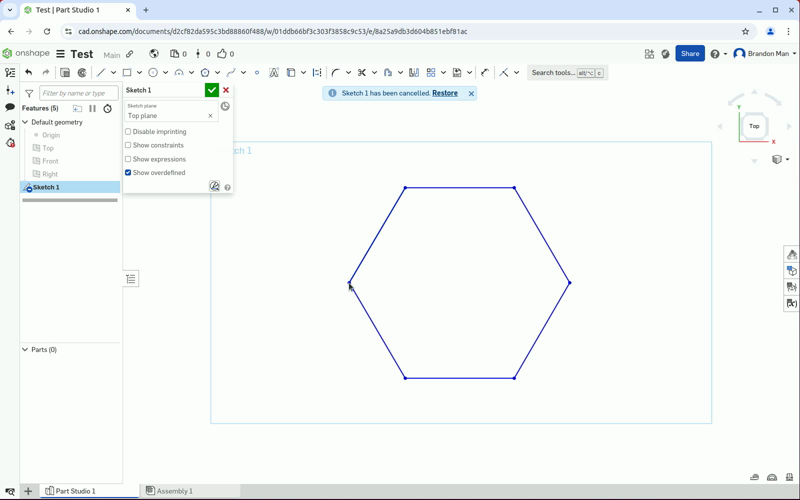
mouse_move(416, 349)
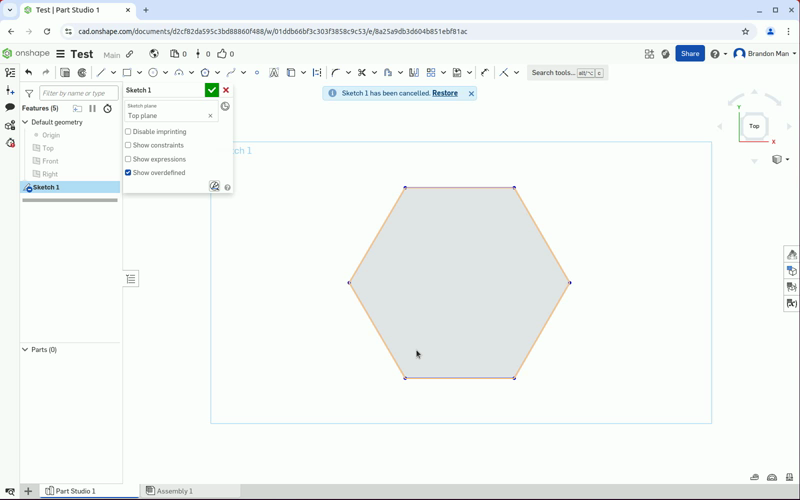
click(416, 349)
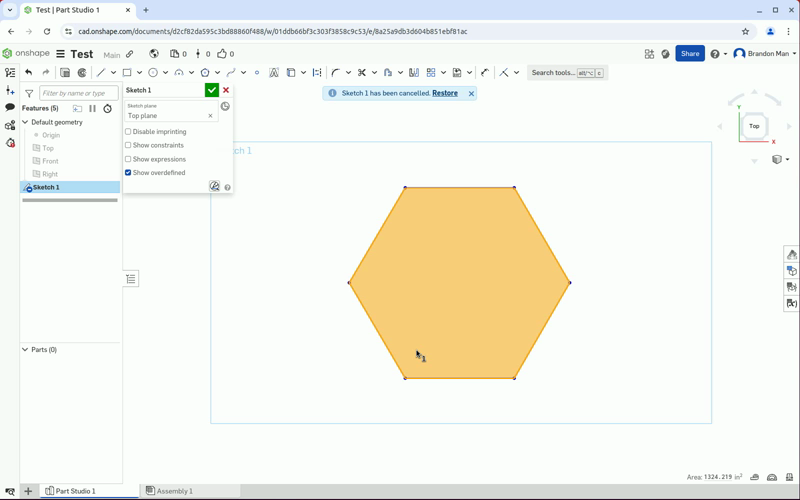
mouse_move(73, 352)
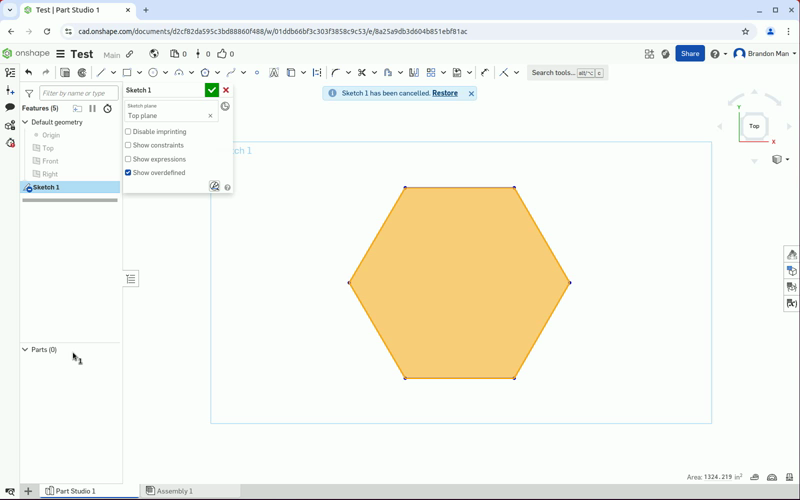
key(shift+y)
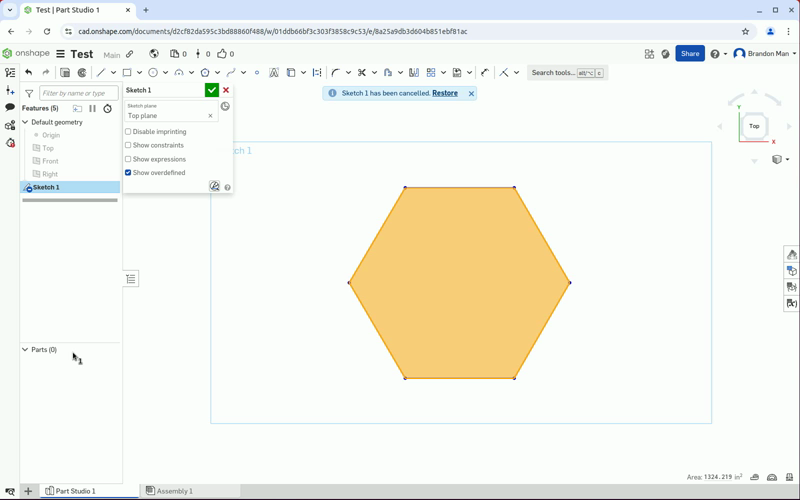
key(shift+e)
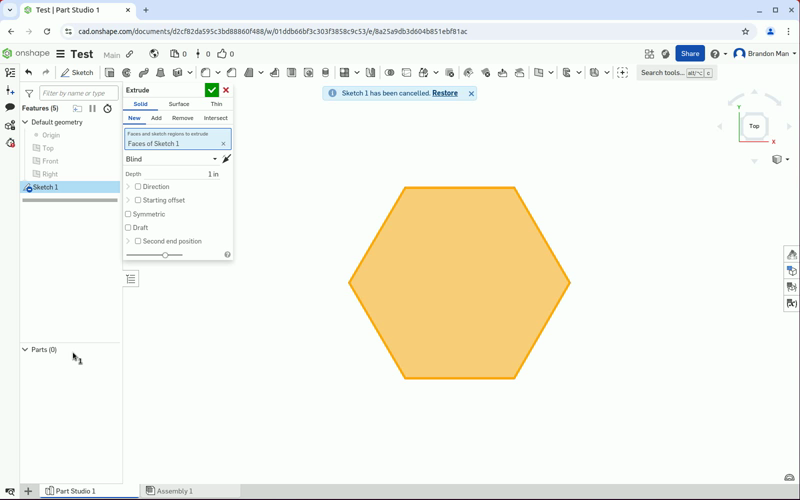
mouse_move(143, 106)
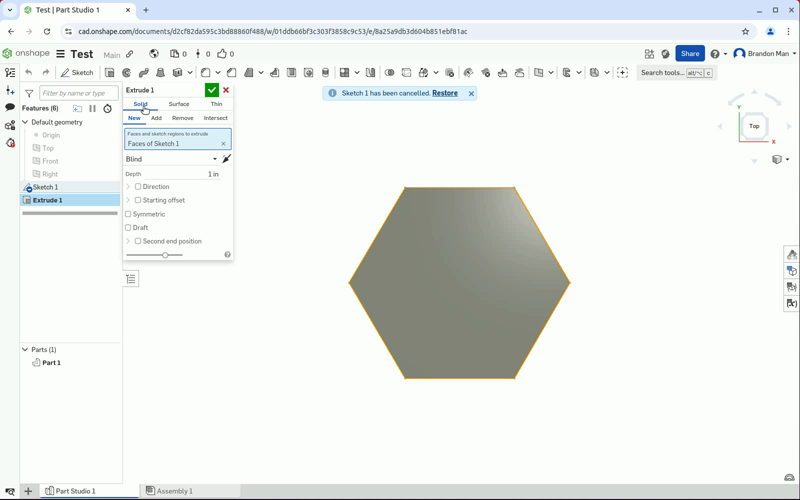
click(143, 106)
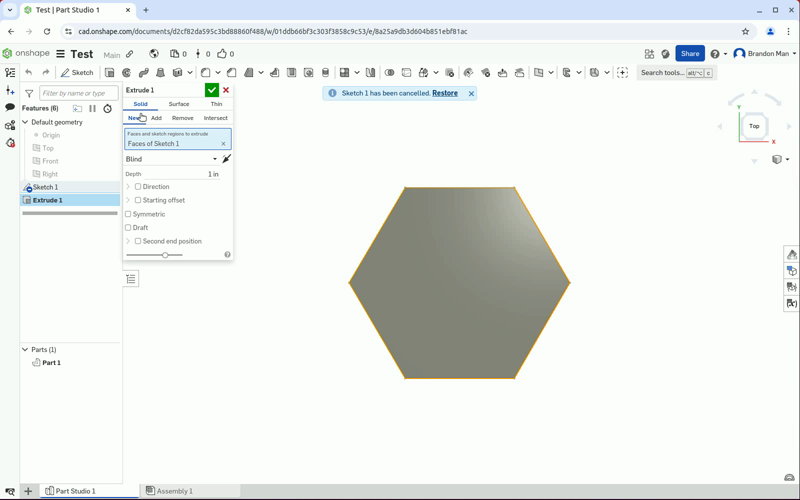
mouse_move(137, 120)
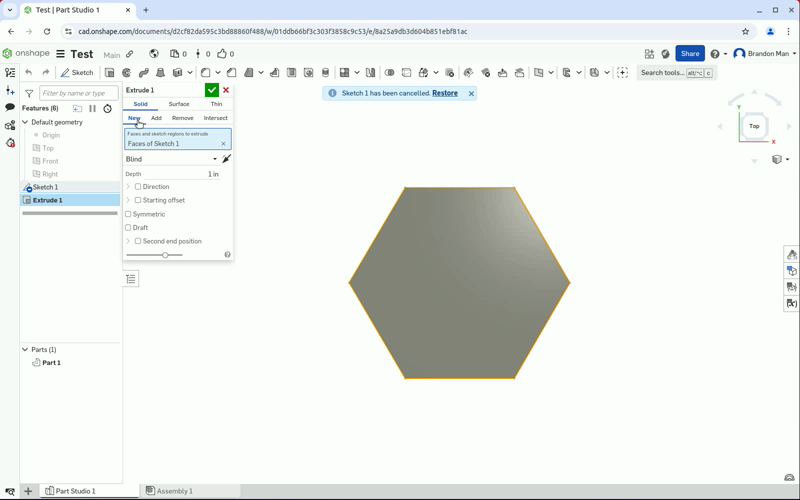
click(137, 120)
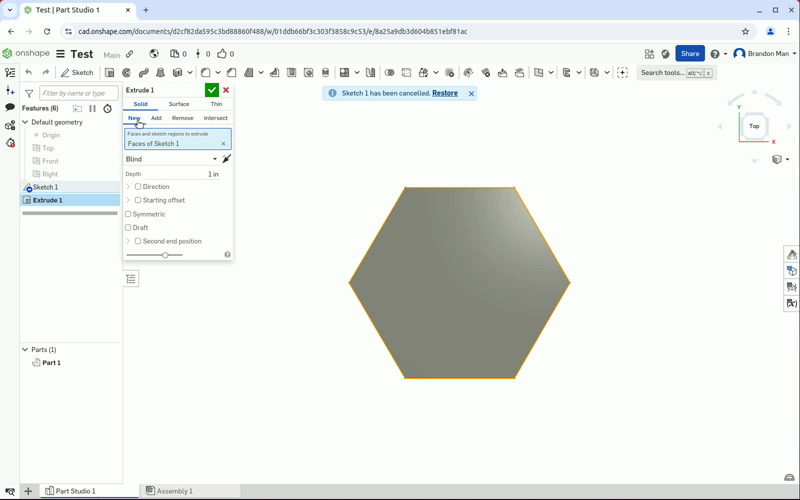
key(tab, 4)
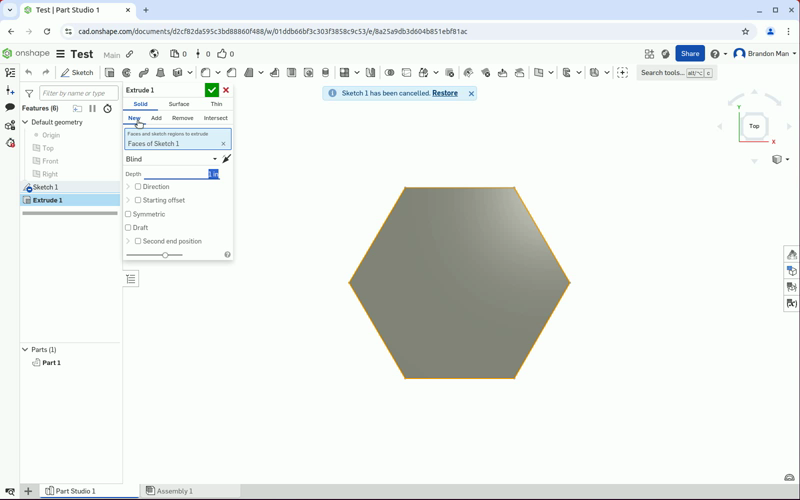
text(15.405)
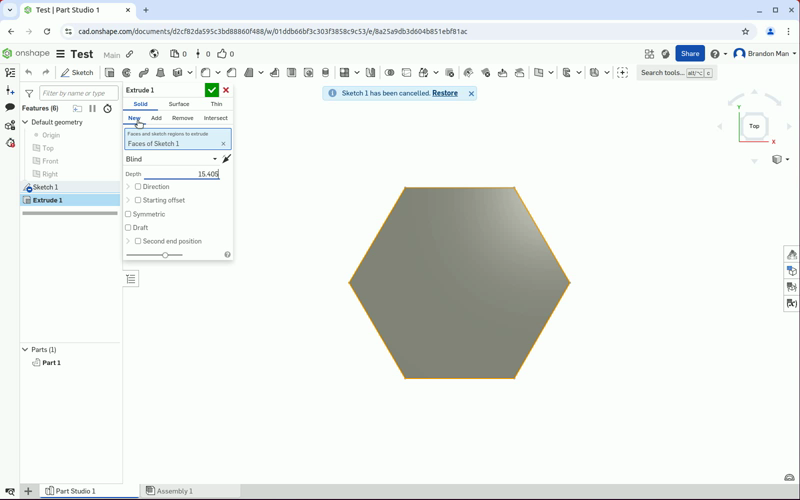
key(enter)
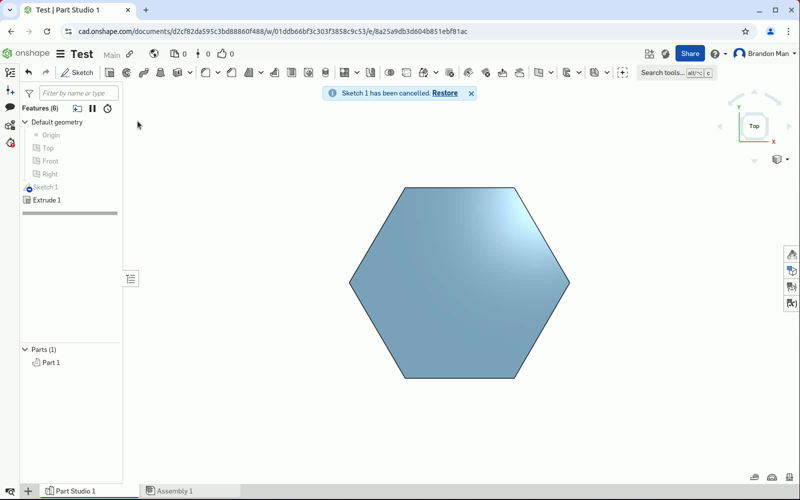
key(shift+h)
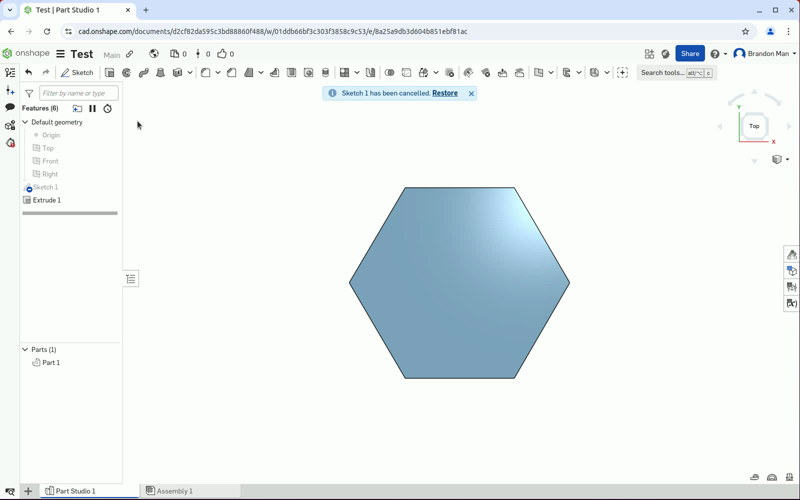
key(shift+h)
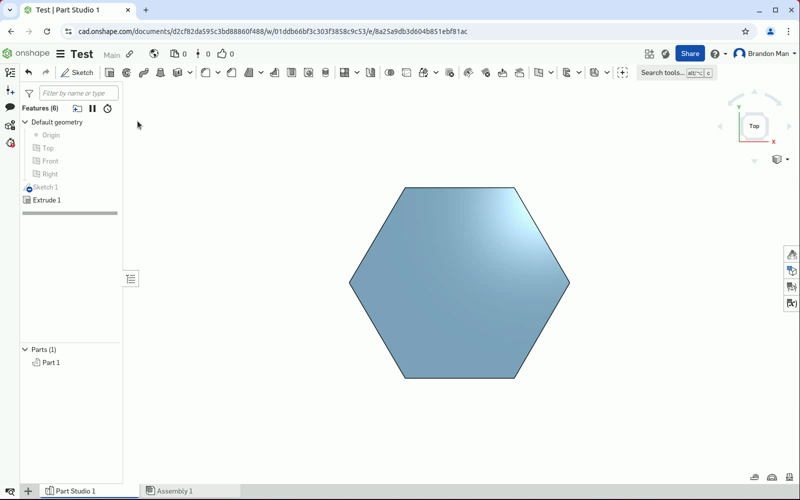
mouse_move(73, 189)
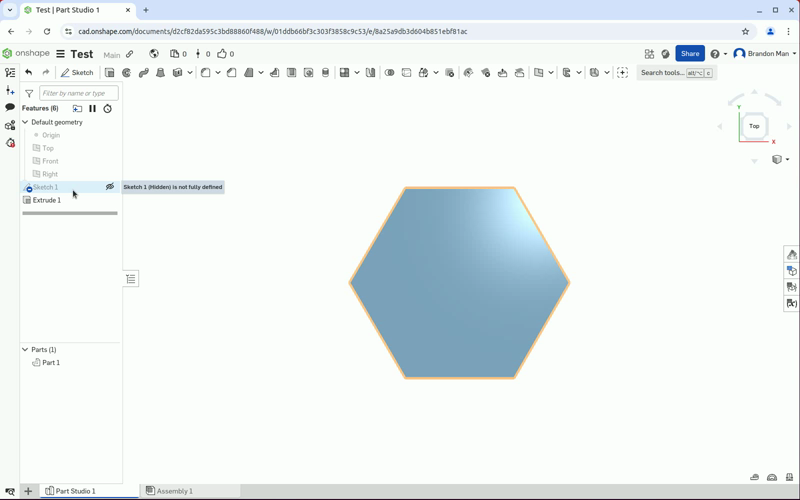
click(73, 189)
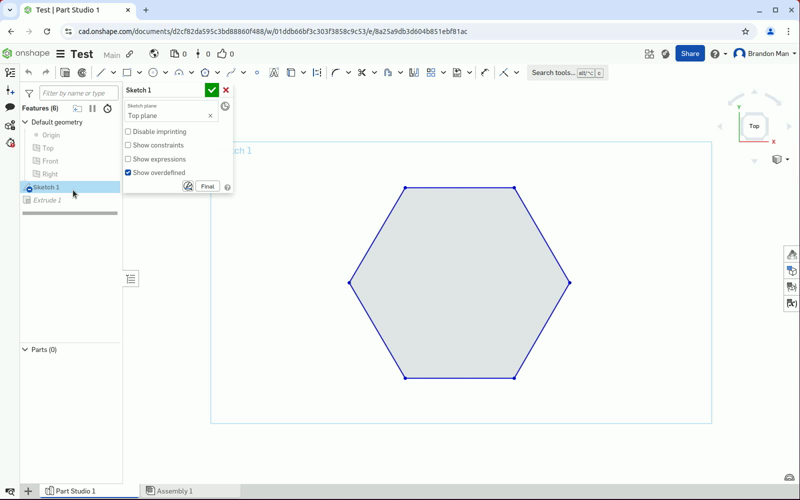
mouse_move(229, 92)
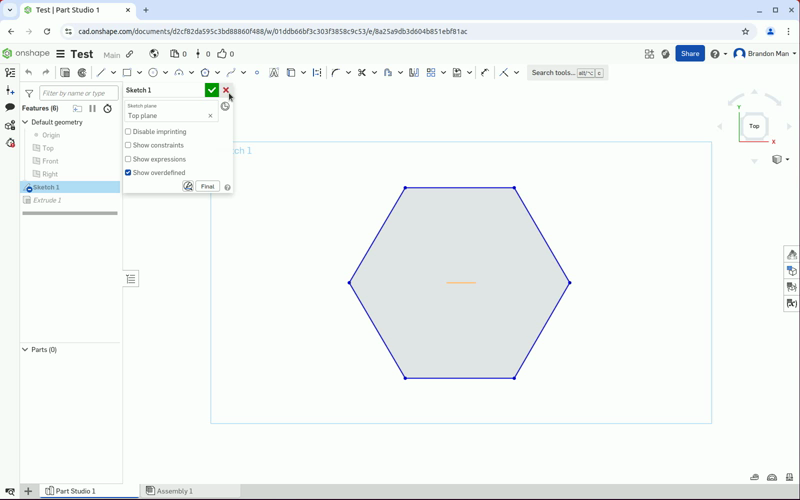
click(229, 92)
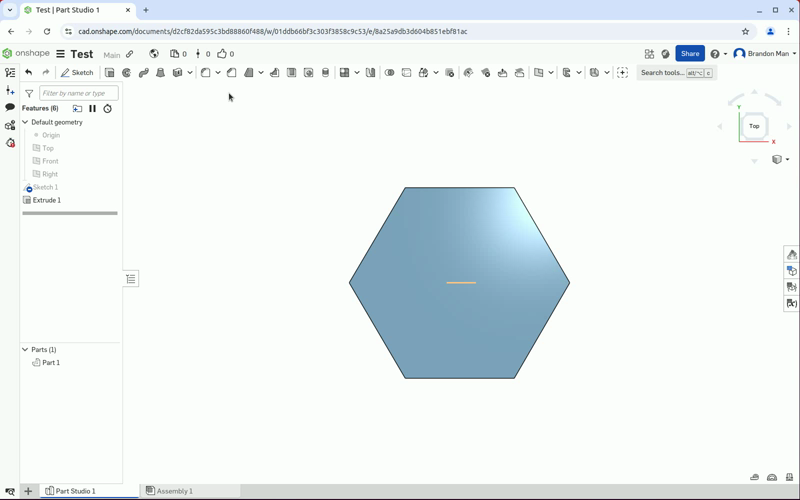
mouse_move(541, 75)
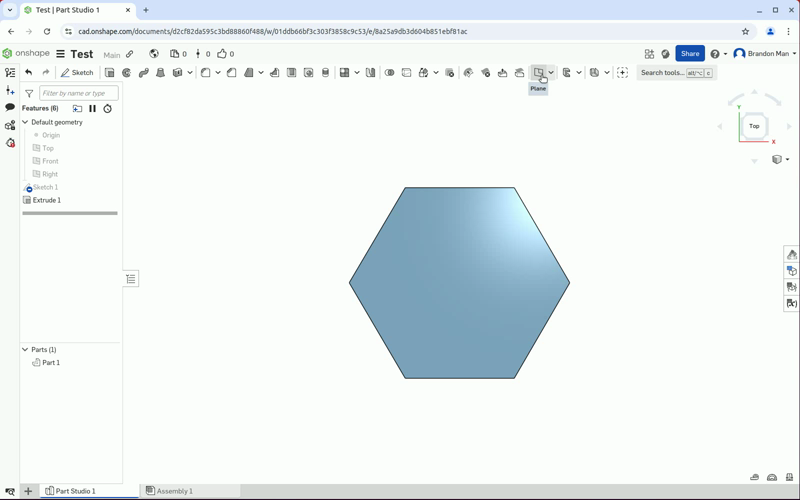
click(541, 75)
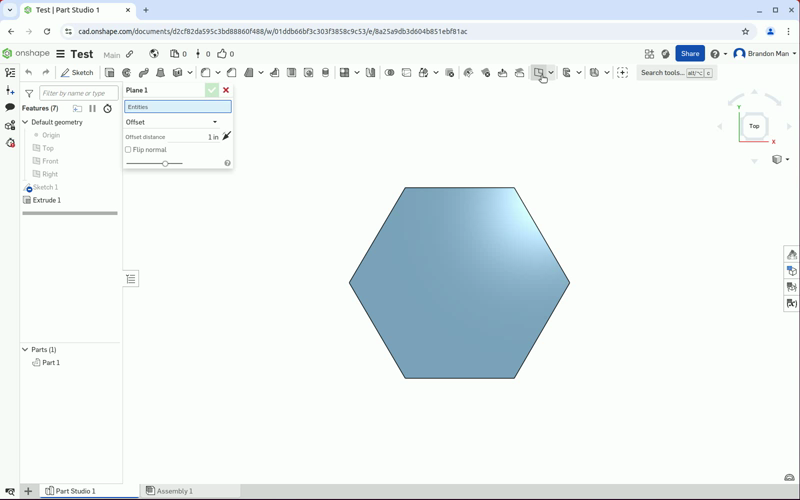
mouse_move(73, 150)
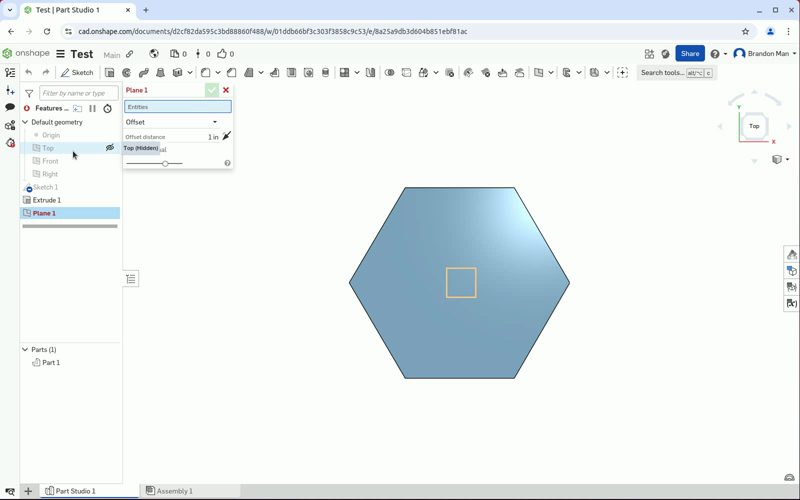
click(73, 150)
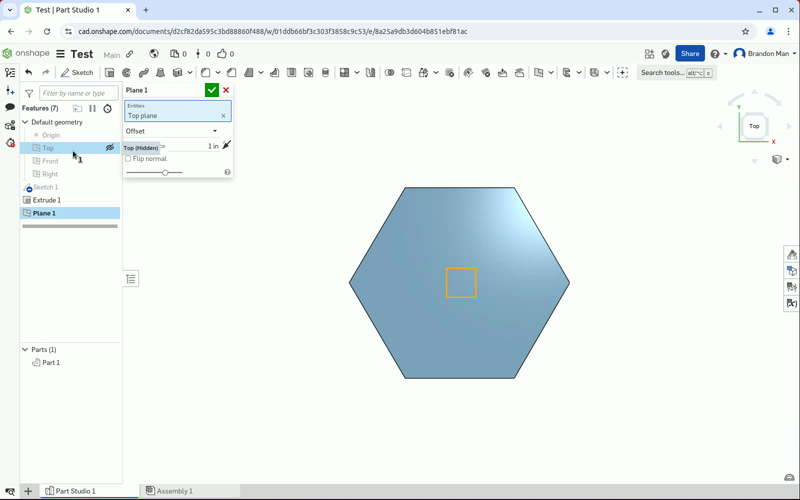
key(tab, 2)
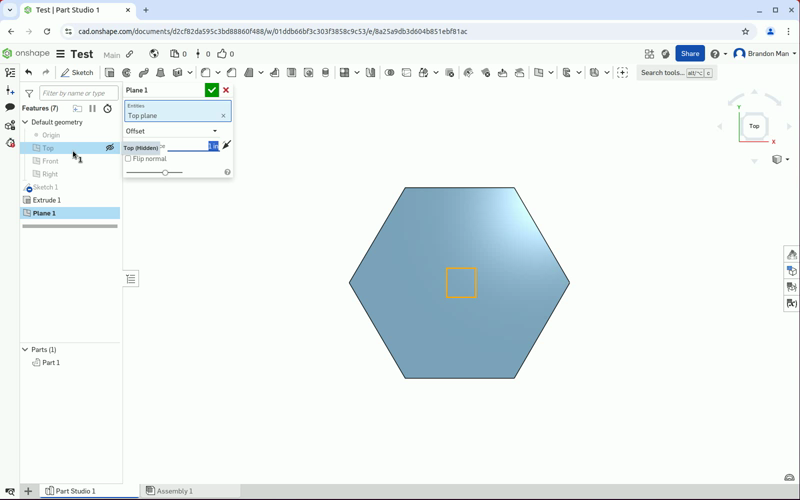
text(15.405)
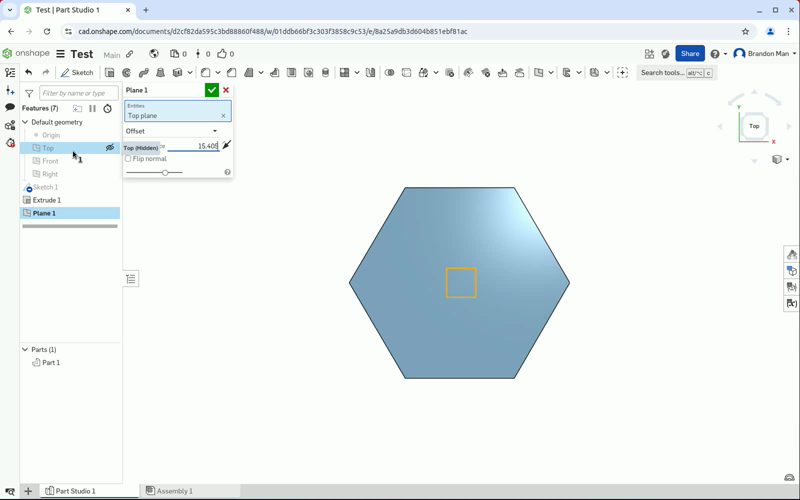
key(enter, 2)
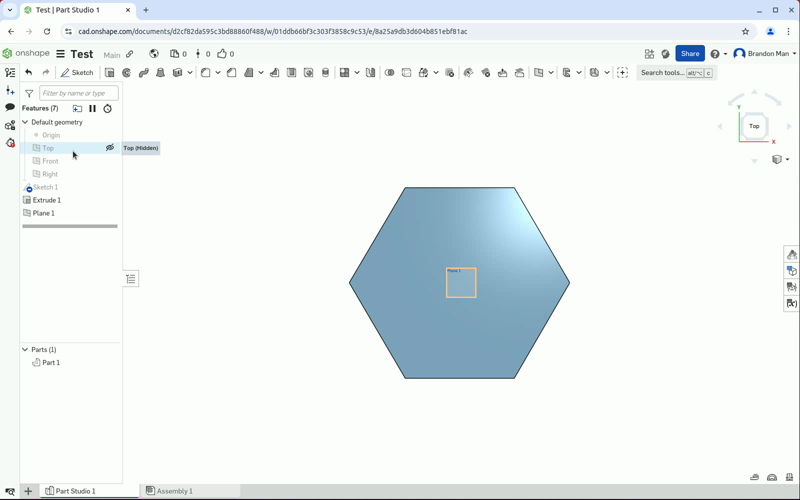
key(shift+s)
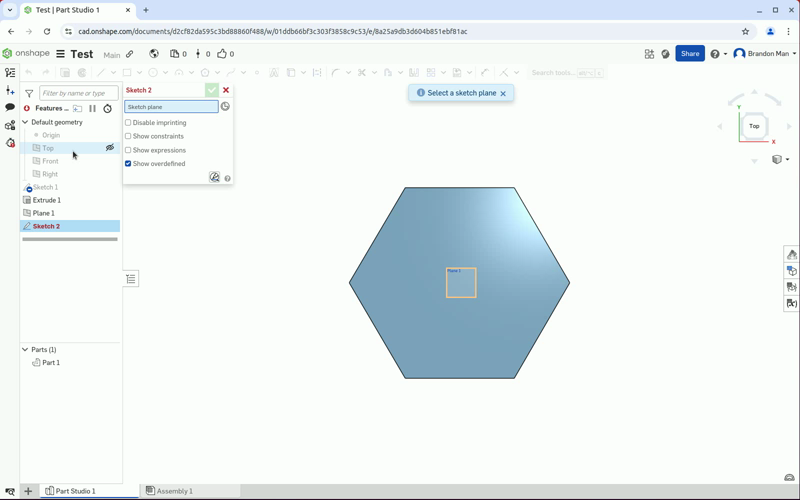
mouse_move(73, 215)
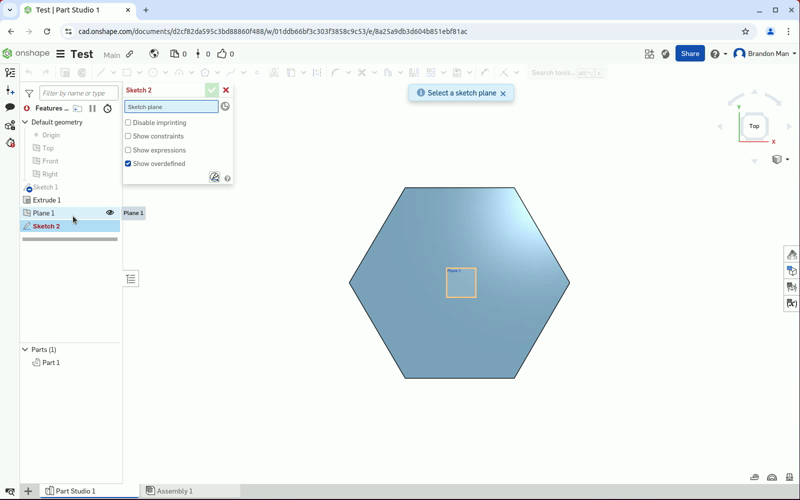
click(73, 215)
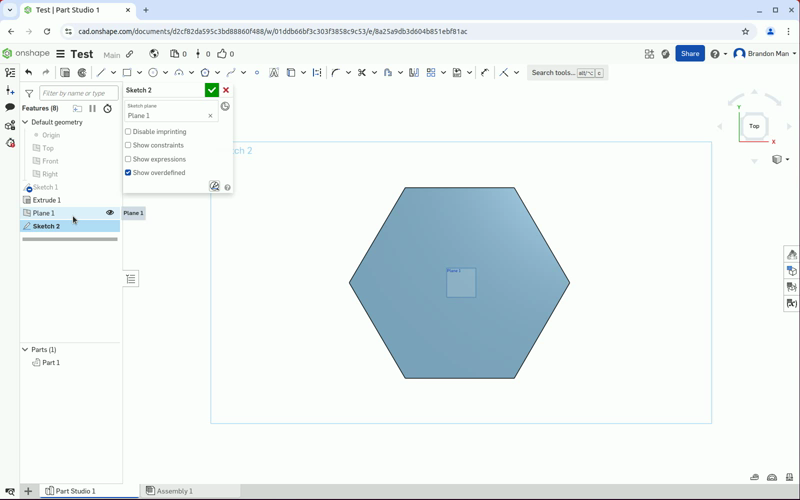
mouse_move(73, 352)
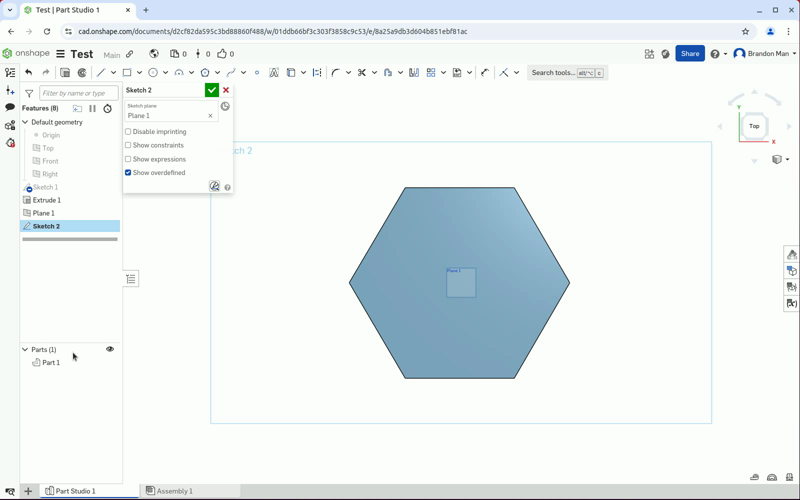
key(y)
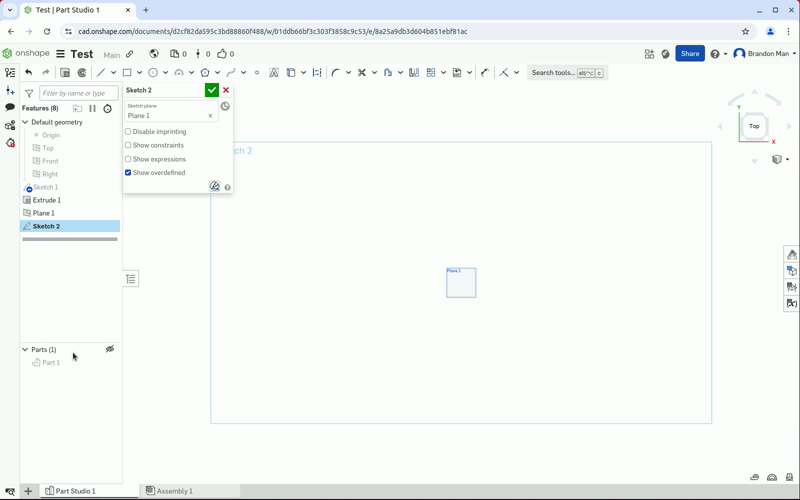
key(c)
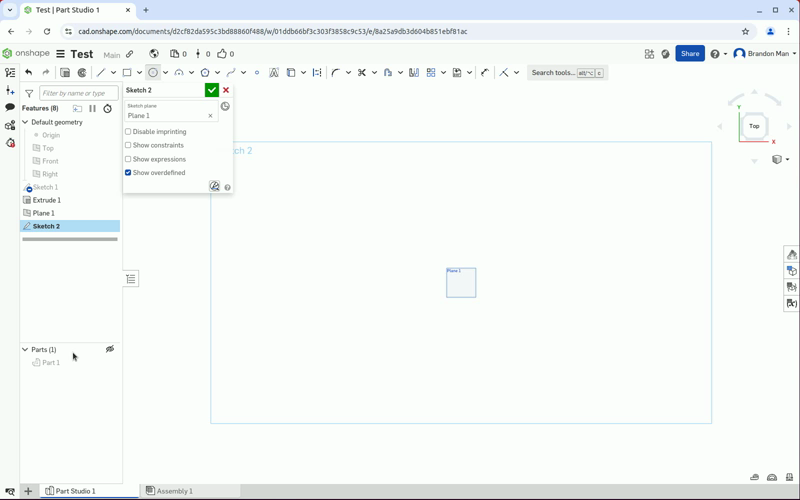
key_down(shift)
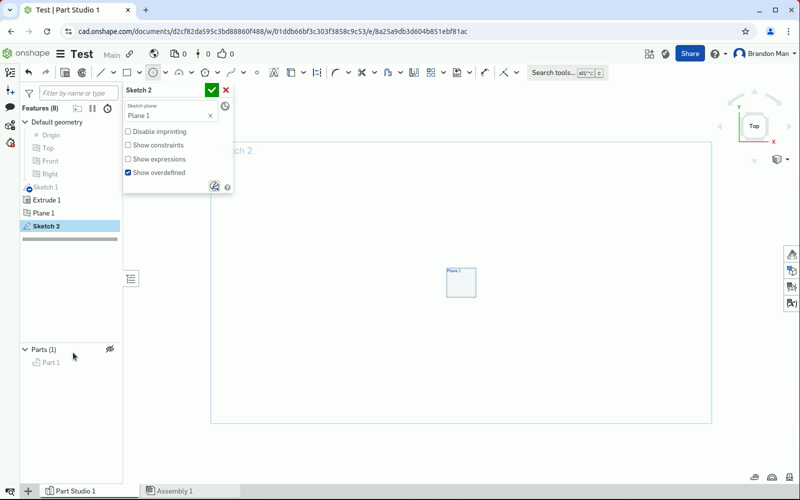
mouse_move(461, 282)
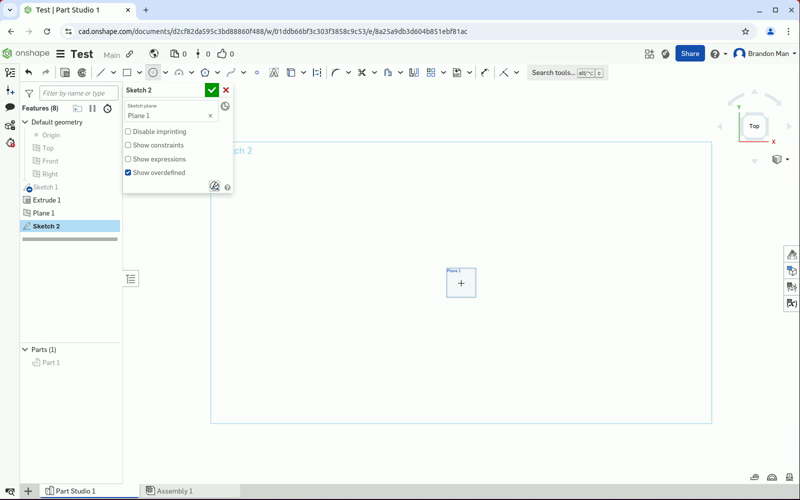
click(461, 282)
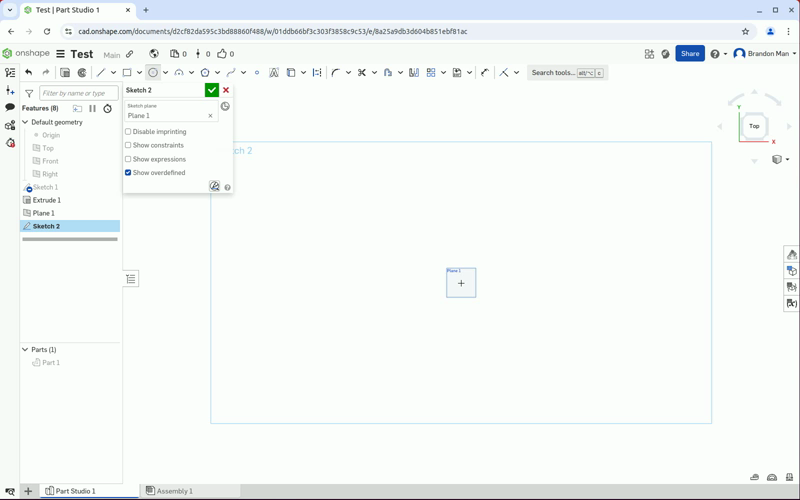
key_up(shift)
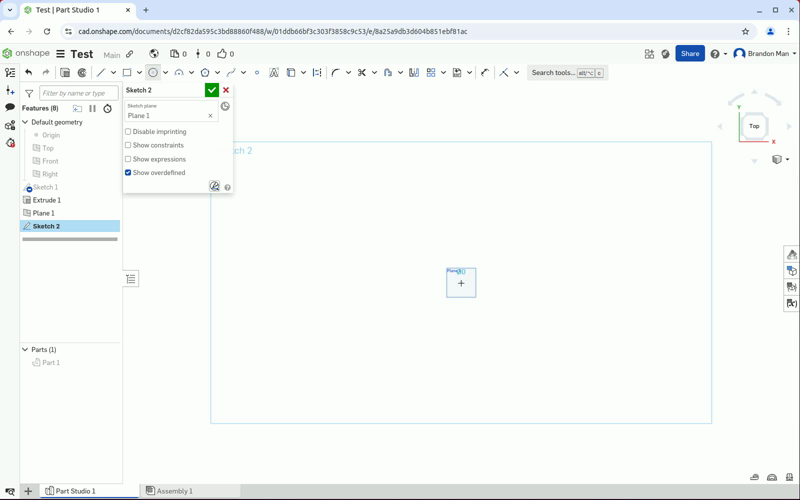
mouse_move(552, 282)
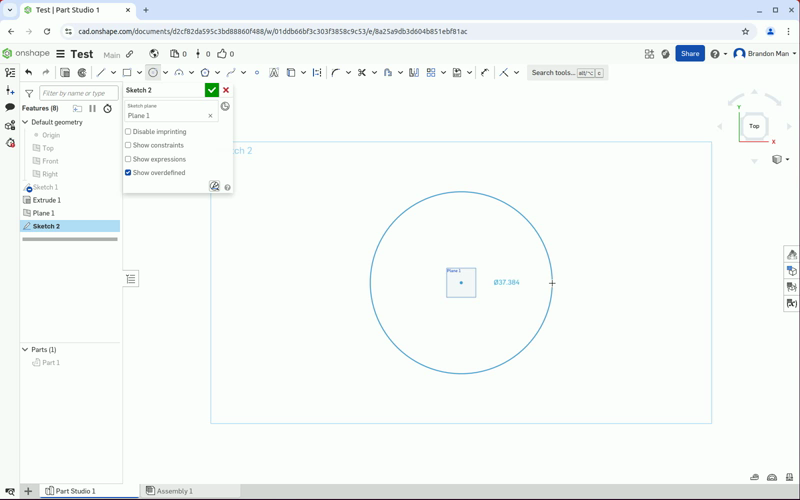
click(552, 282)
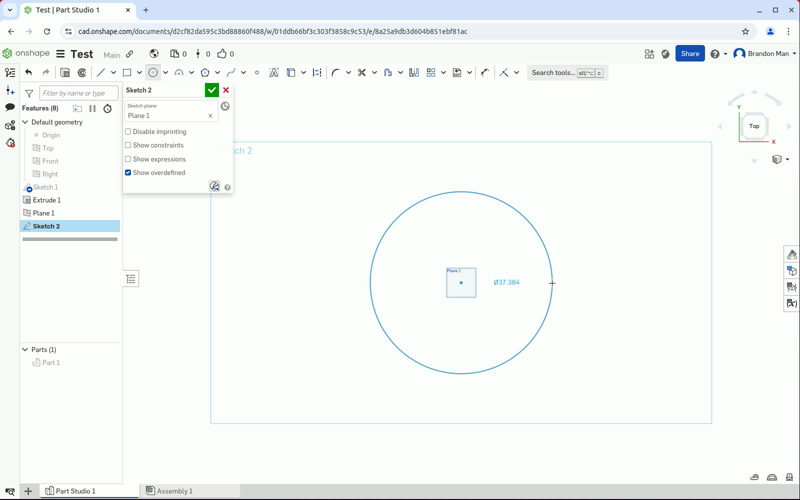
key(esc)
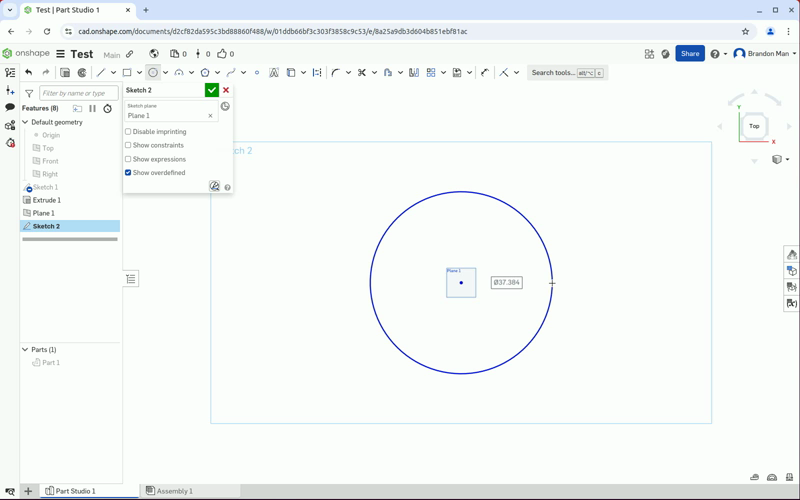
mouse_move(507, 254)
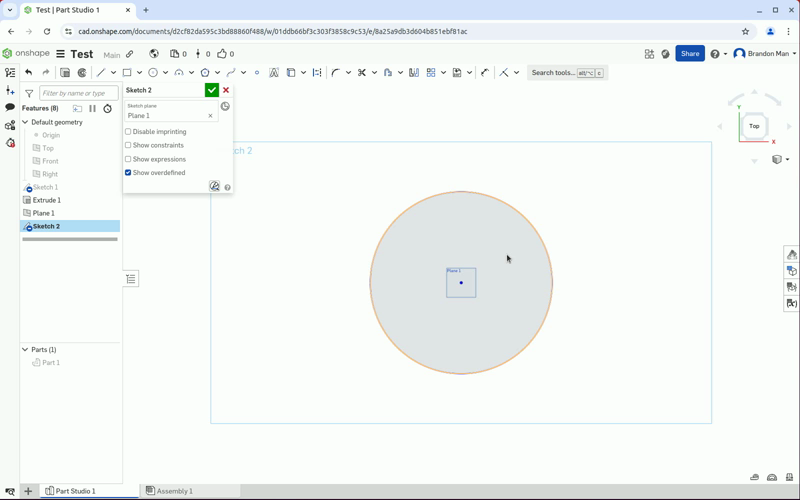
click(507, 254)
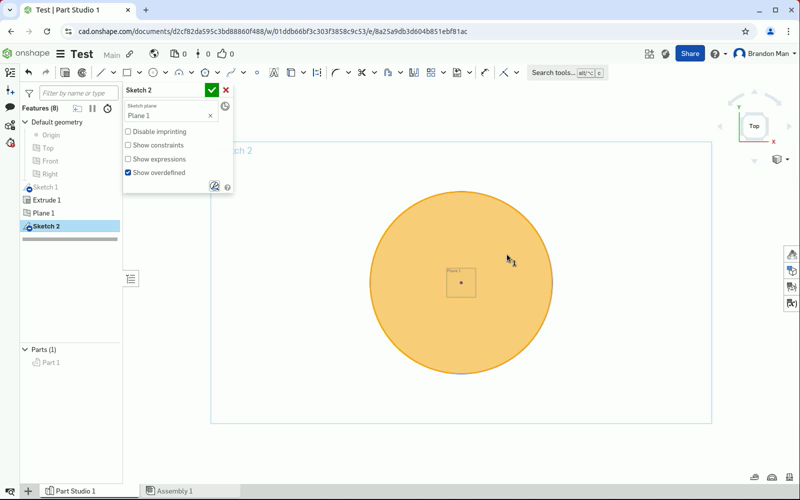
mouse_move(73, 352)
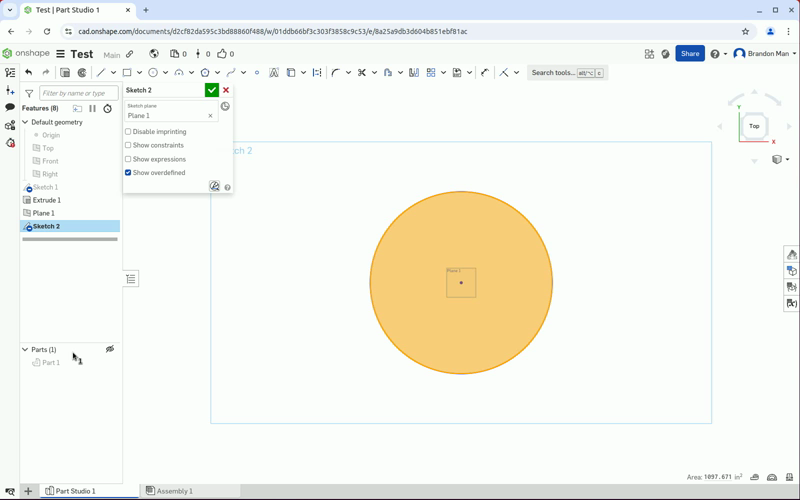
key(shift+y)
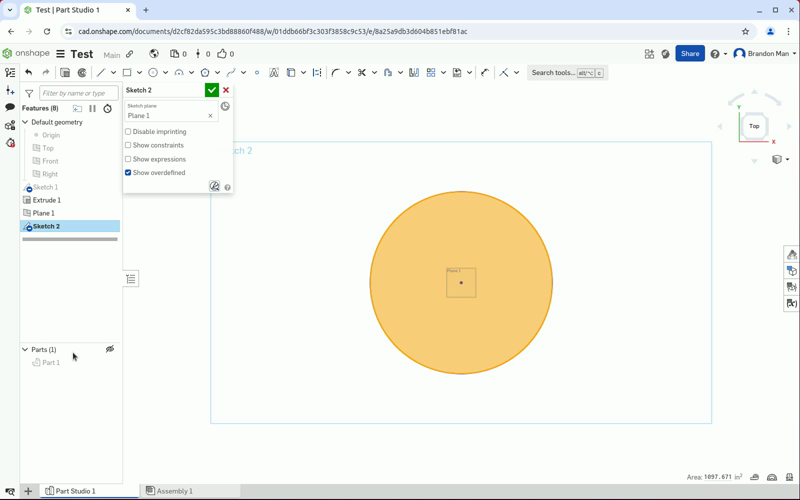
key(shift+e)
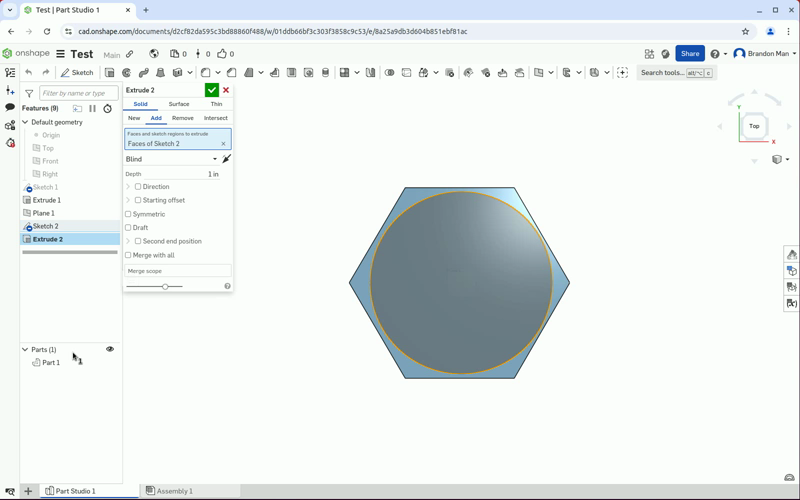
mouse_move(143, 106)
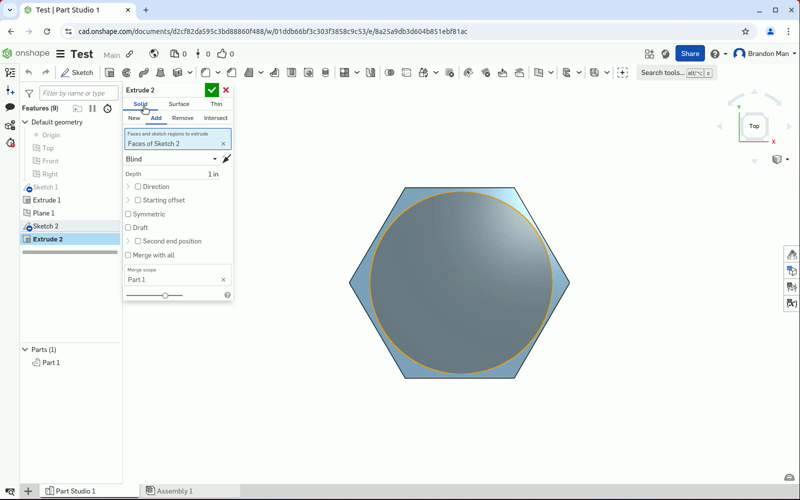
click(143, 106)
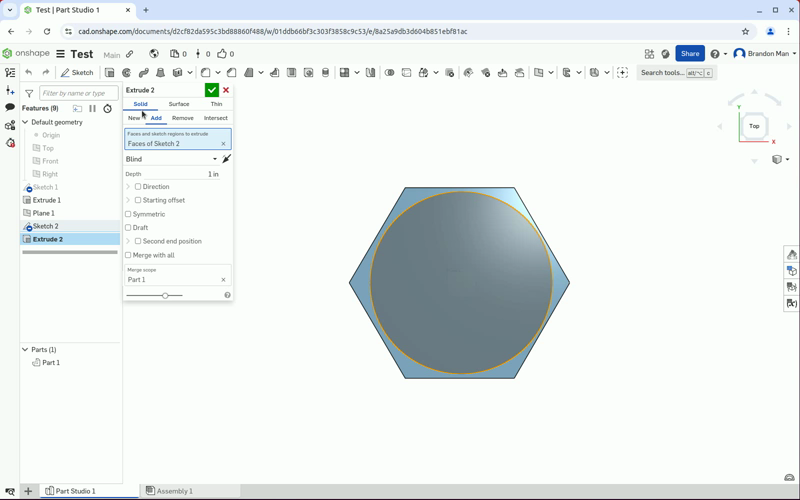
mouse_move(137, 120)
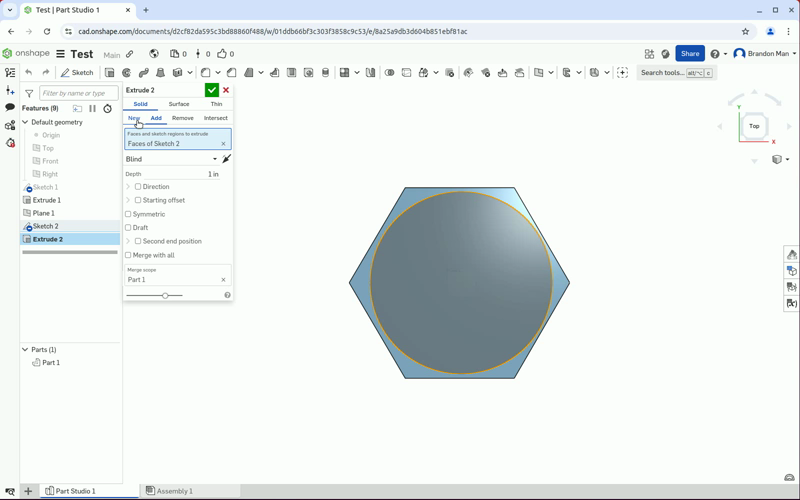
click(137, 120)
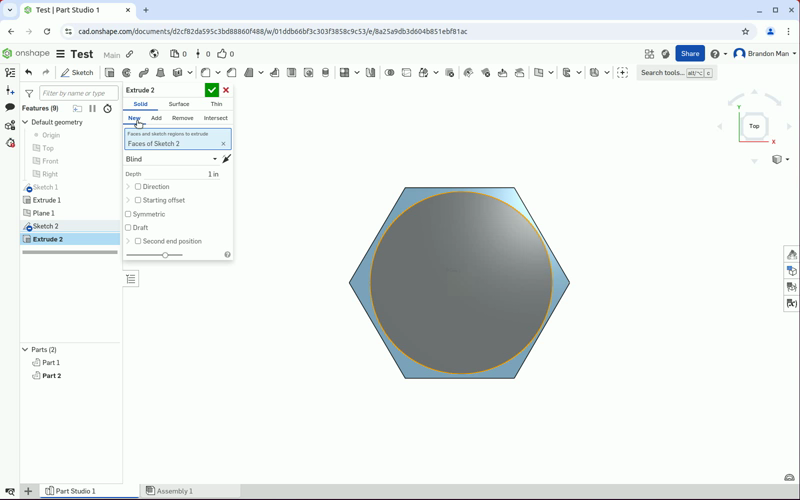
key(tab, 4)
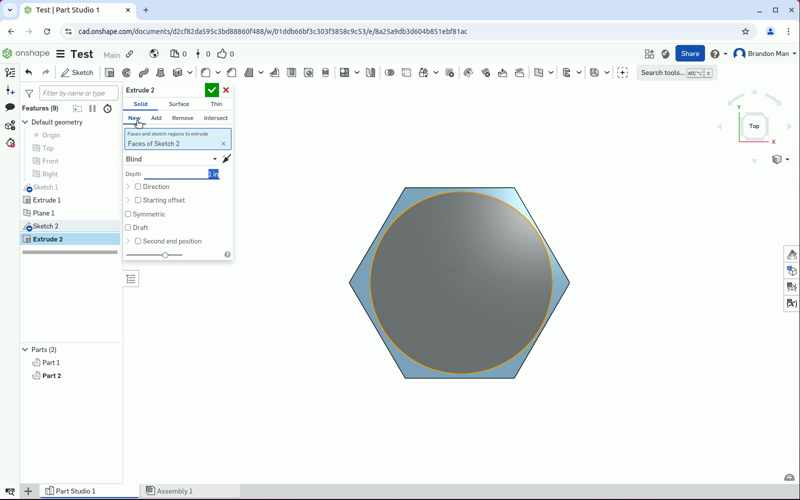
text(7.703)
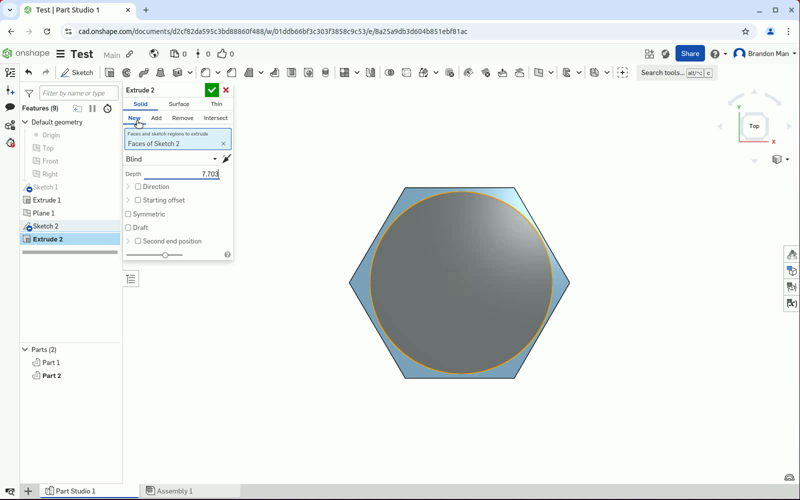
key(enter)
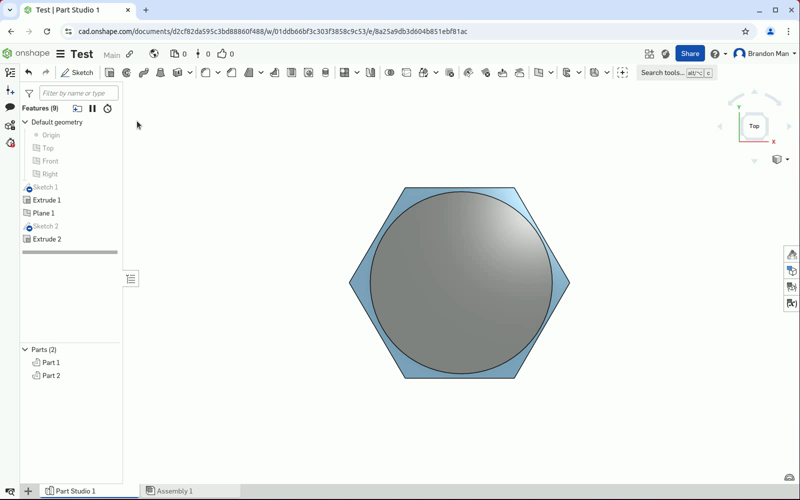
key(shift+h)
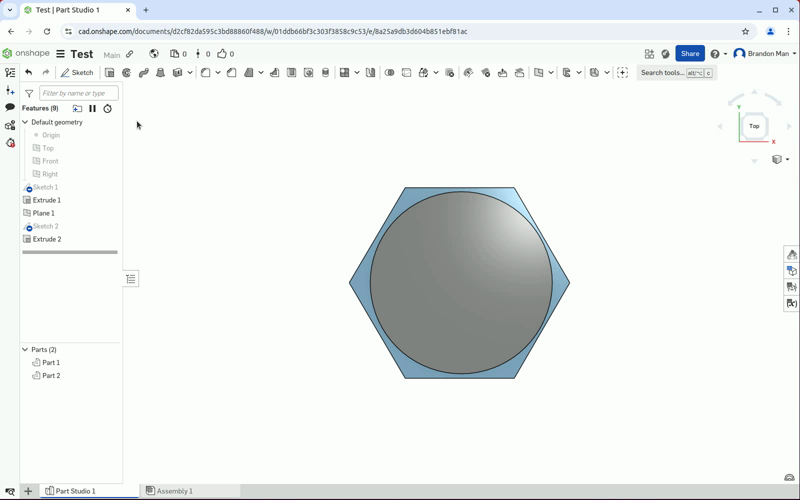
key(shift+h)
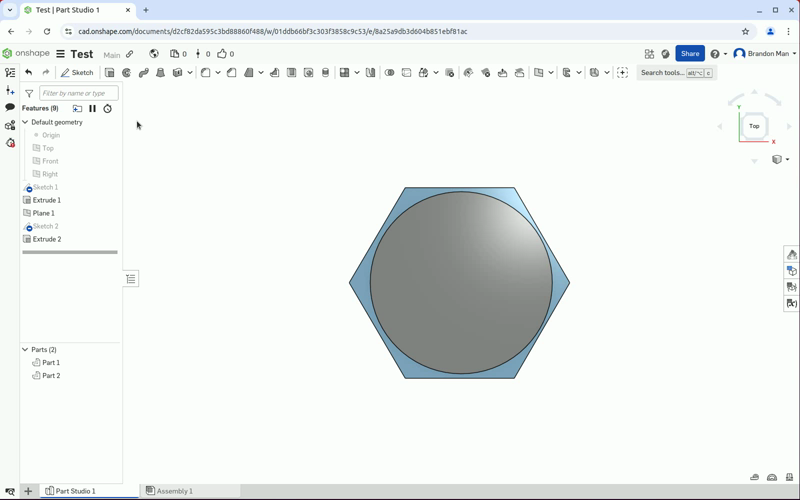
key(shift+7)
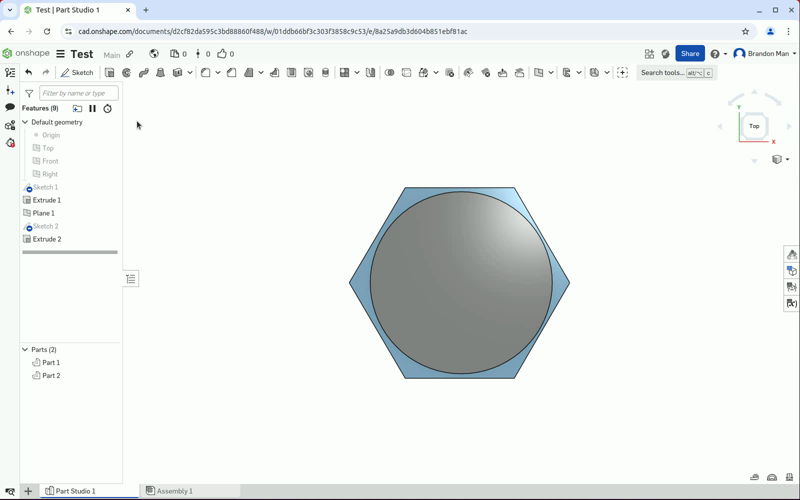
key(up, 3)
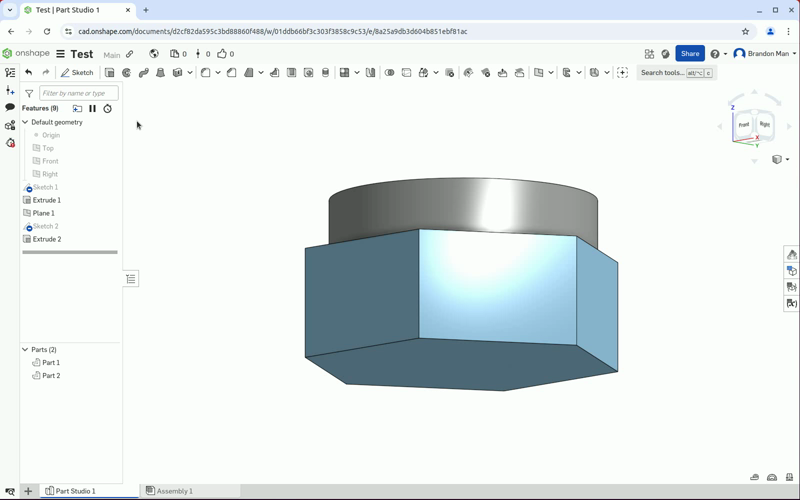
key(left, 3)
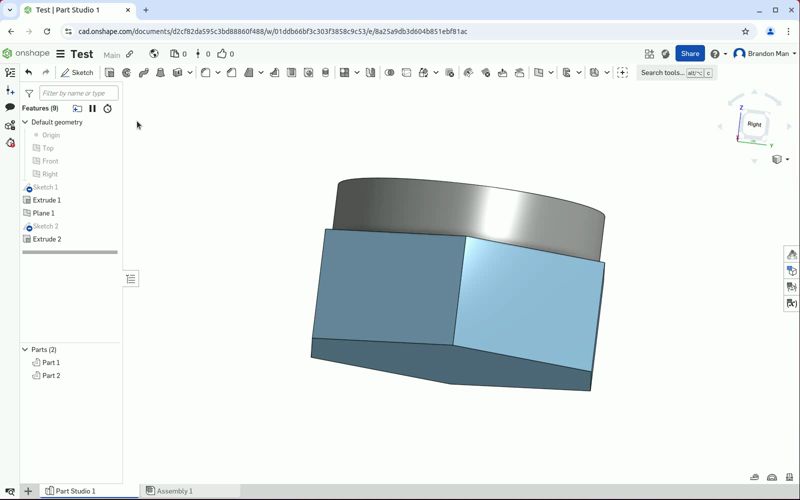
key(right, 3)
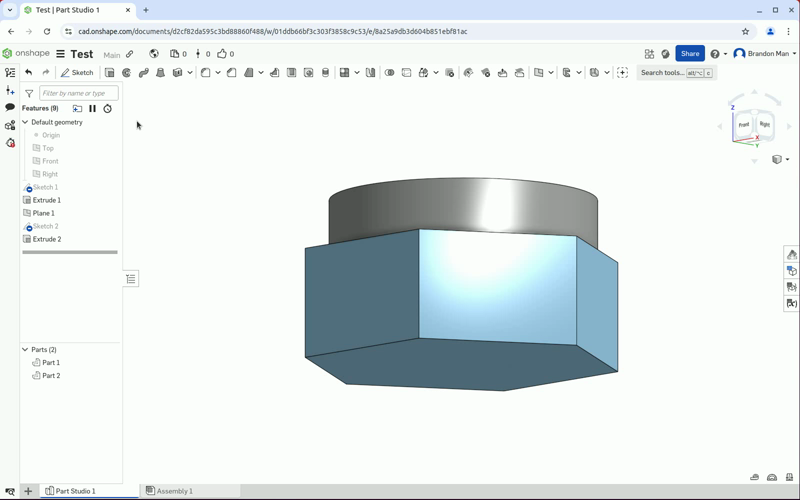
key(down, 3)
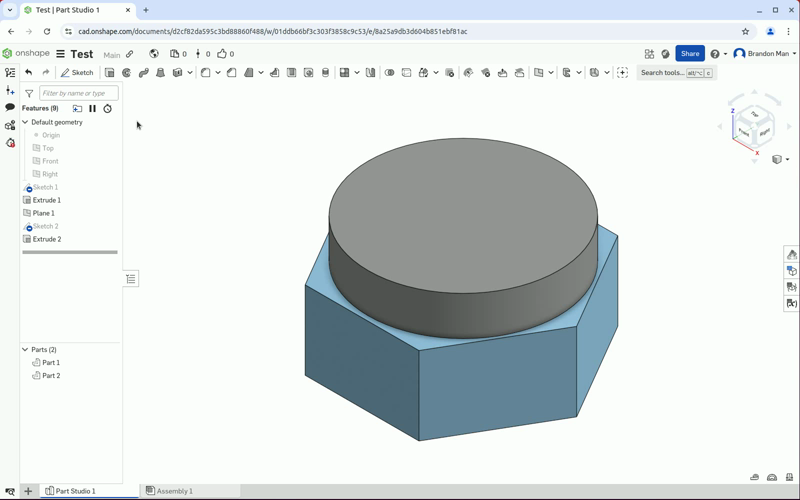
mouse_move(73, 189)
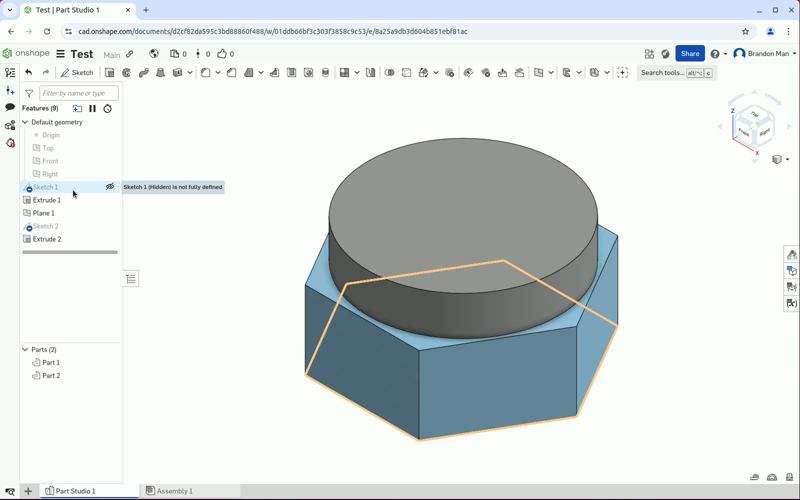
click(73, 189)